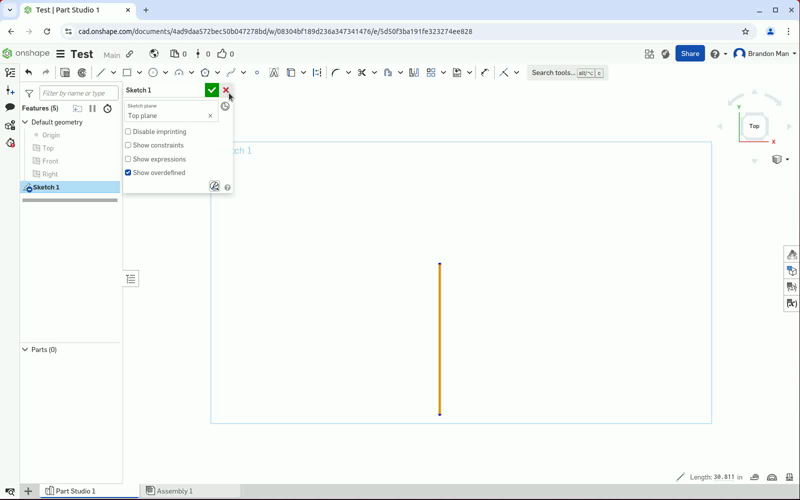
key(shift+h)
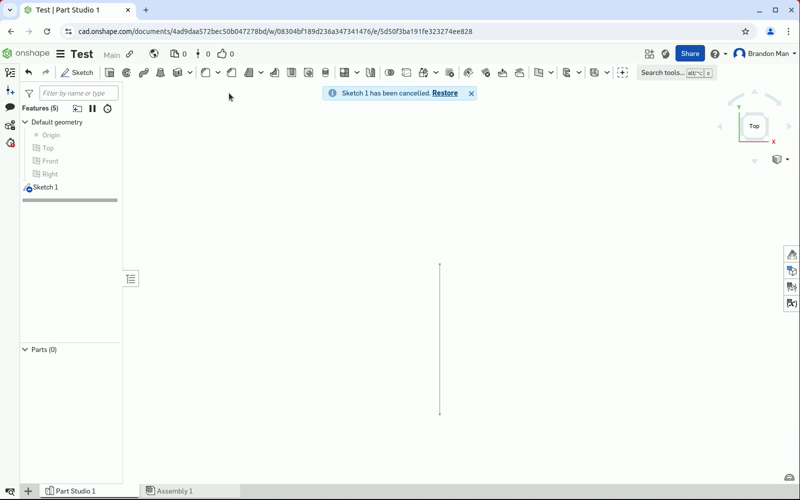
mouse_move(73, 352)
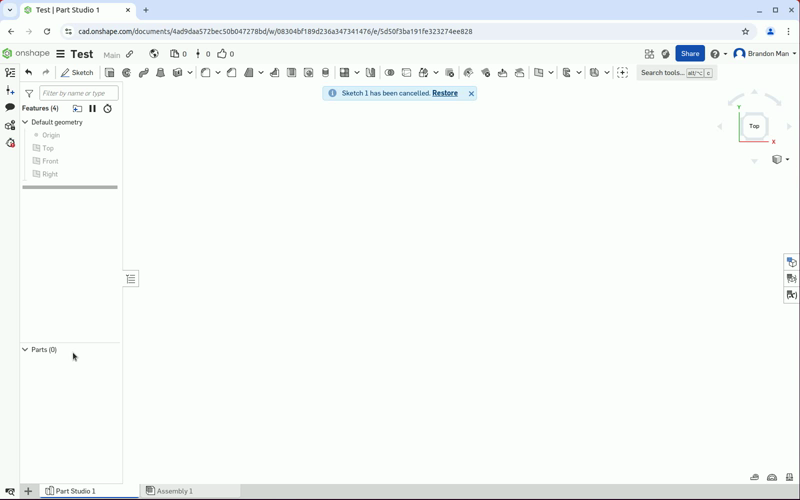
key(y)
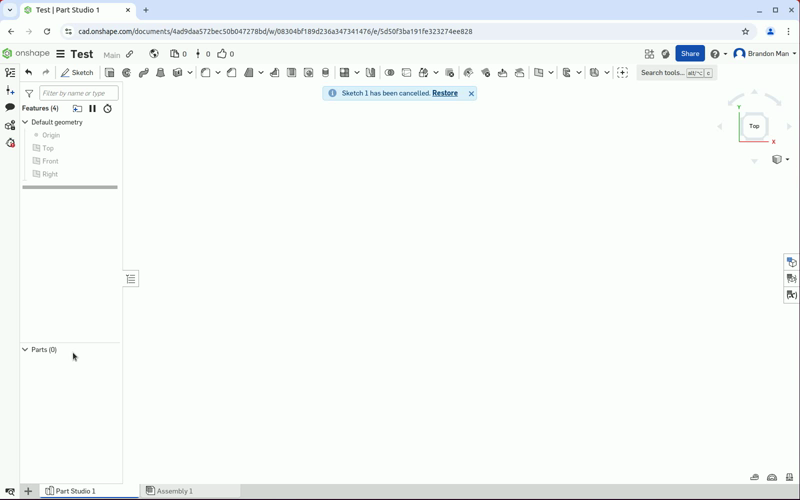
key(shift+p)
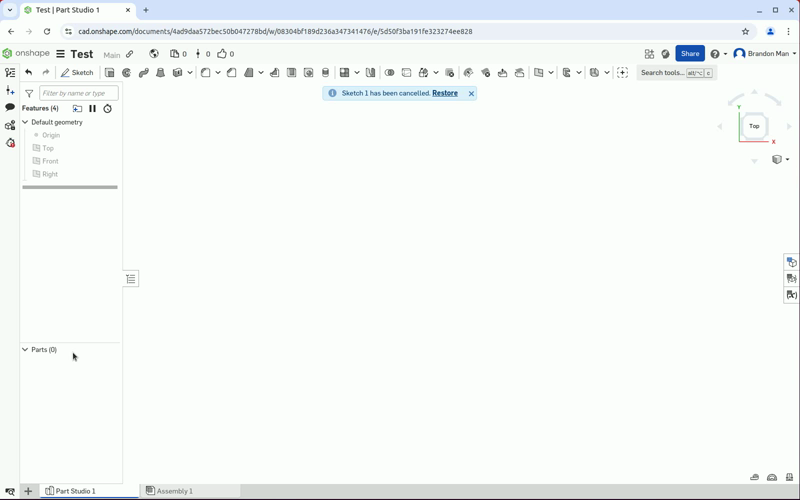
key(space)
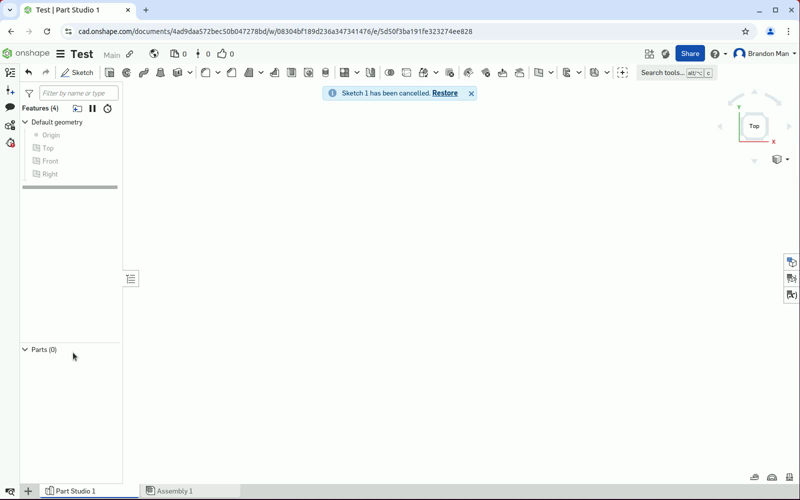
key_down(shift)
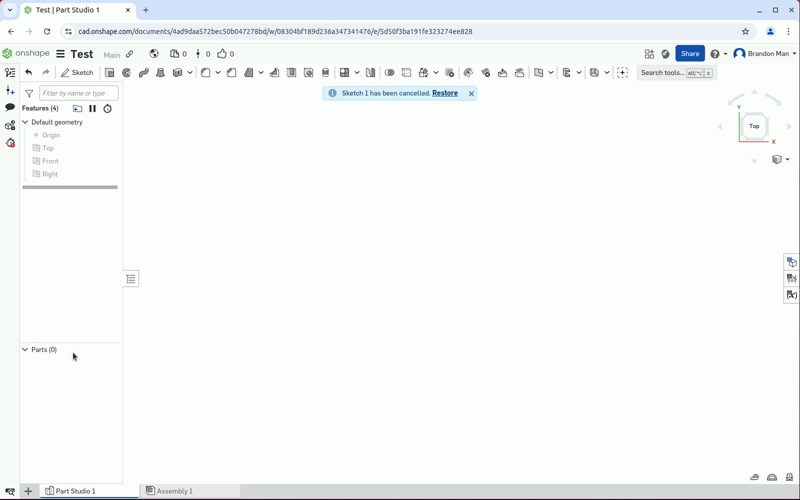
key(up)
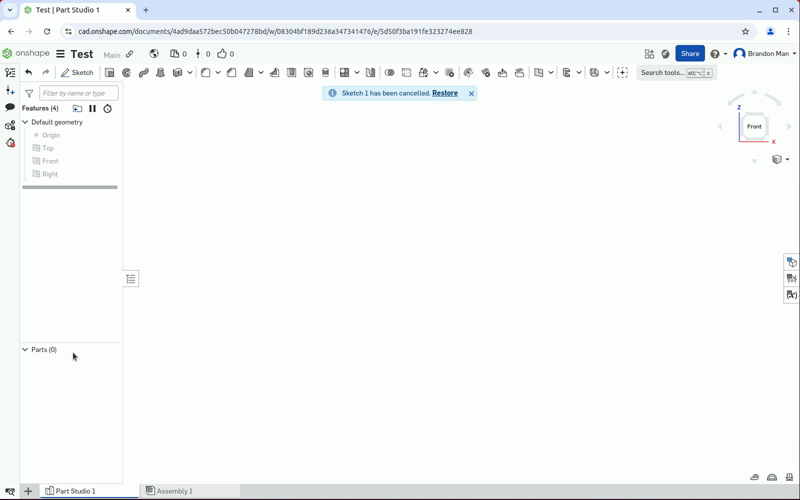
key_up(shift)
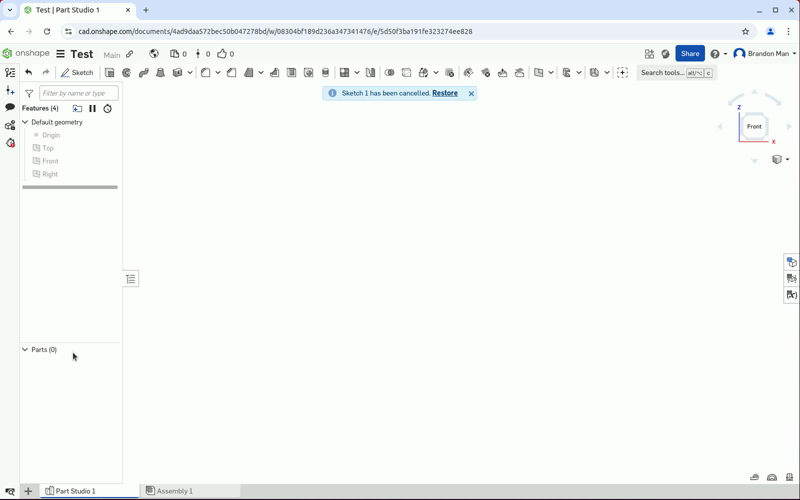
mouse_move(73, 352)
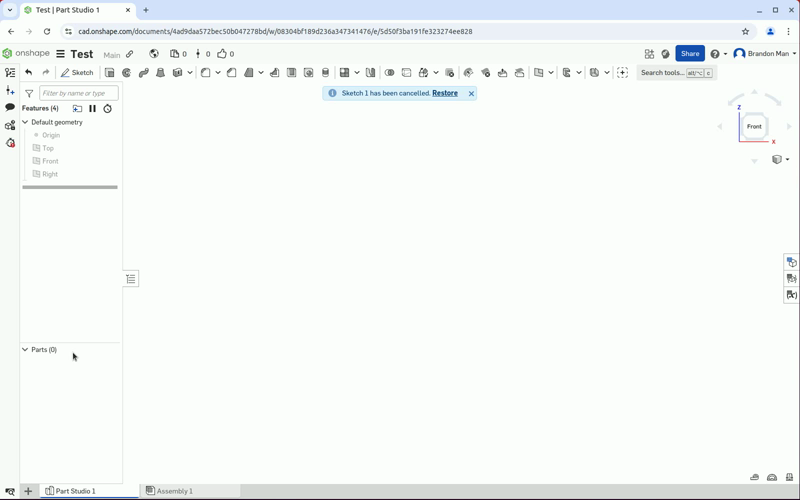
key(shift+y)
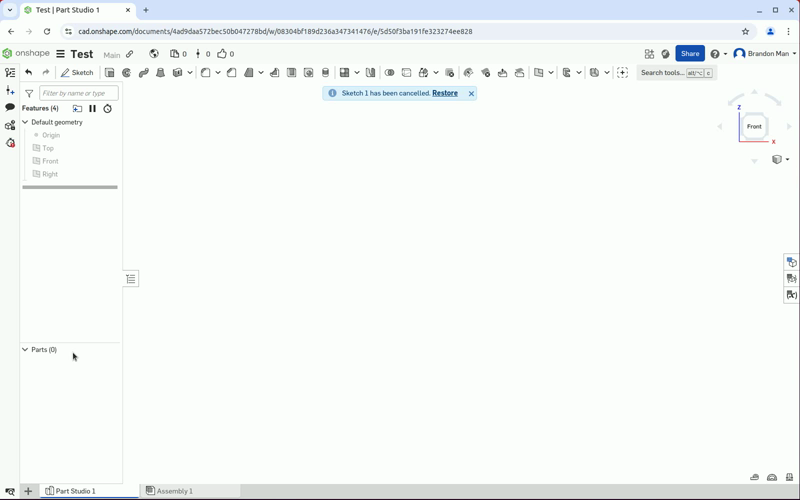
key(shift+s)
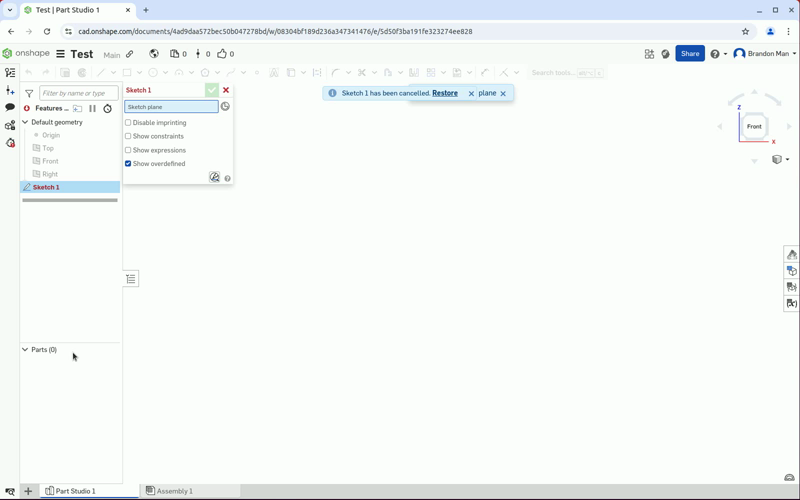
mouse_move(73, 163)
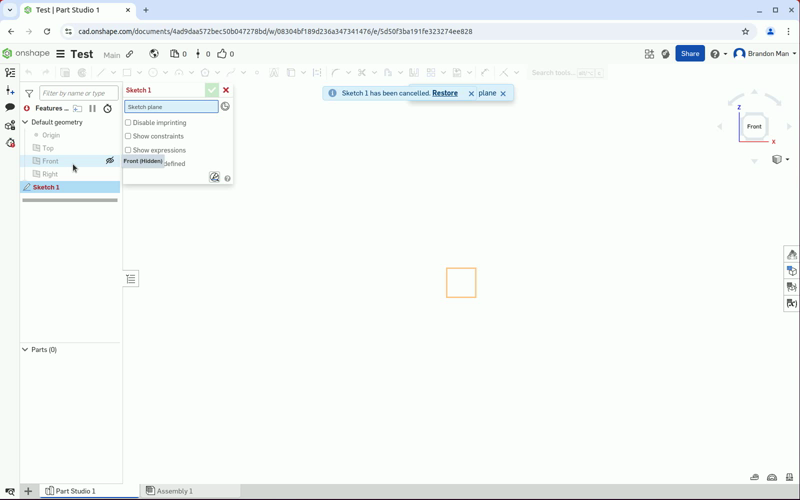
click(73, 163)
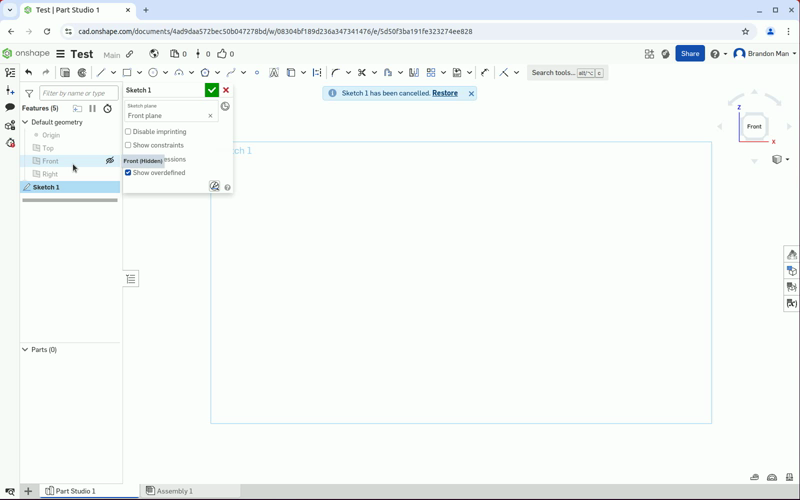
mouse_move(73, 352)
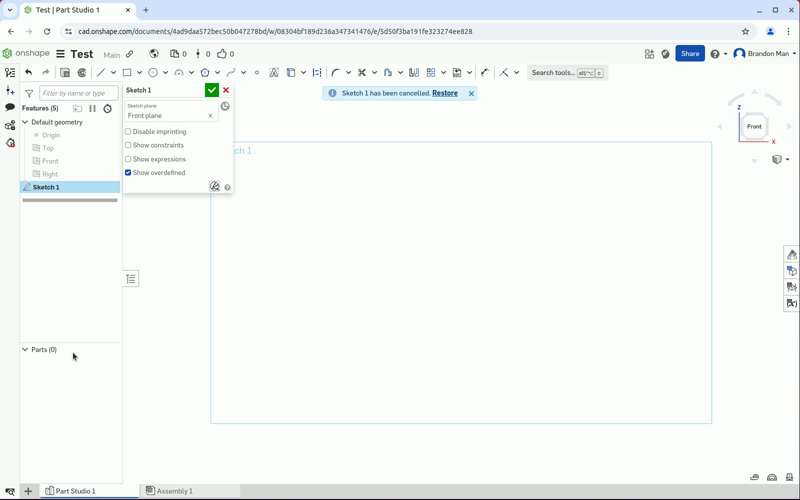
key(y)
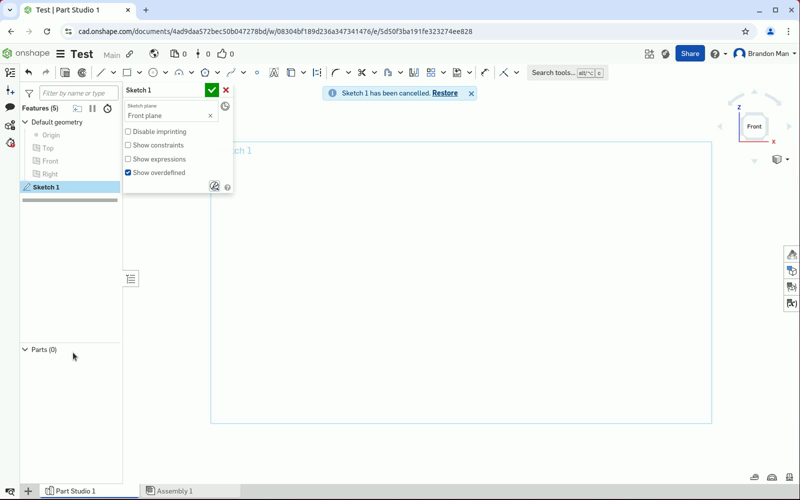
key(l)
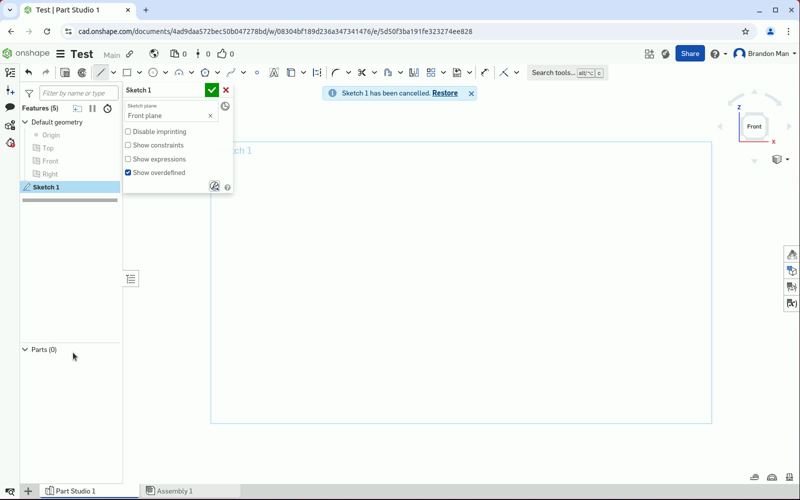
key_down(shift)
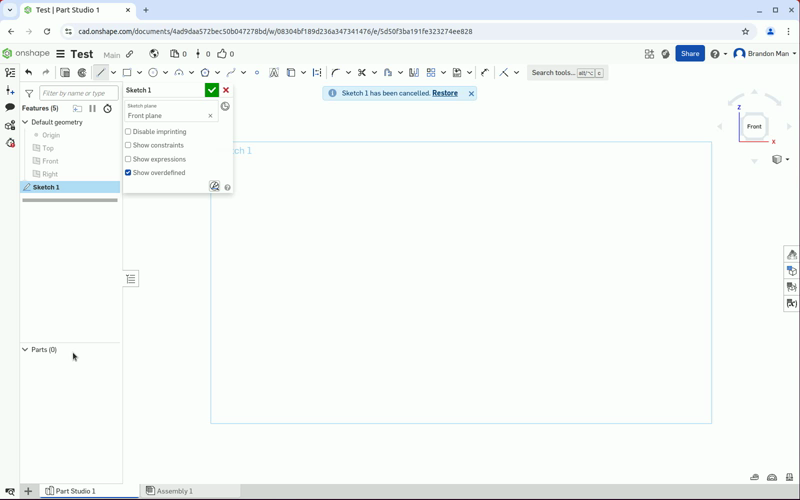
mouse_move(365, 326)
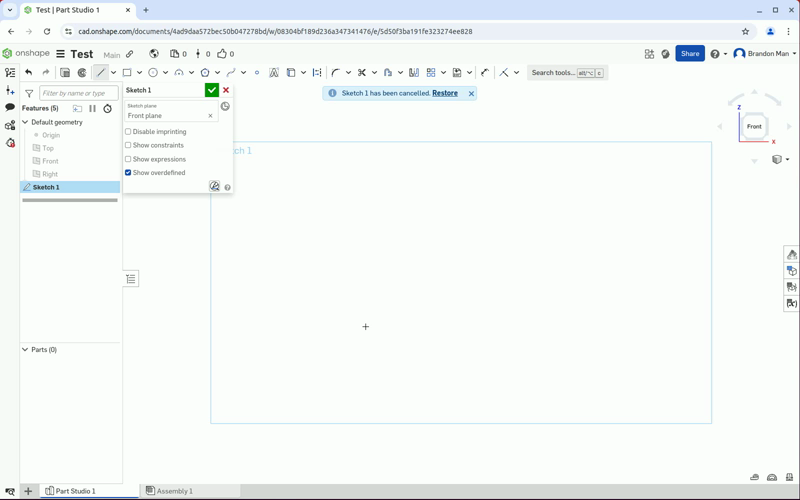
click(365, 326)
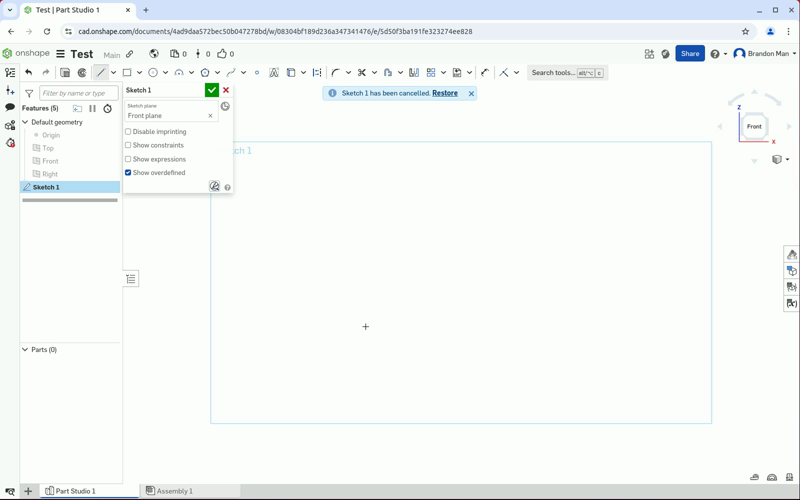
key_up(shift)
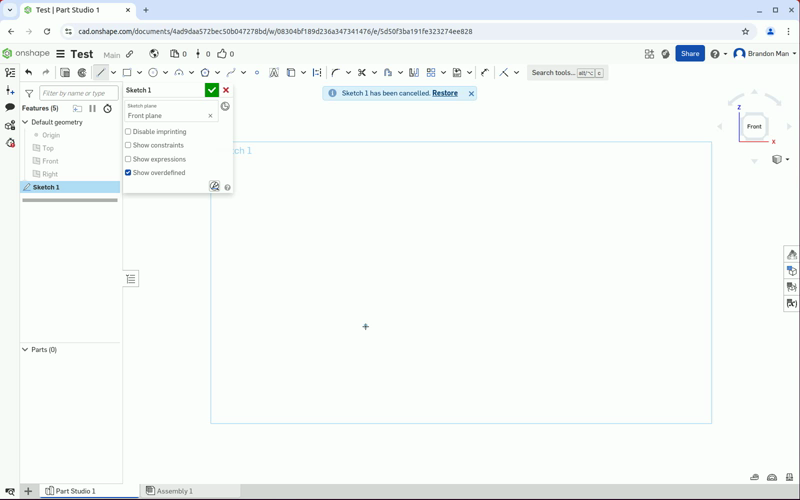
key_down(shift)
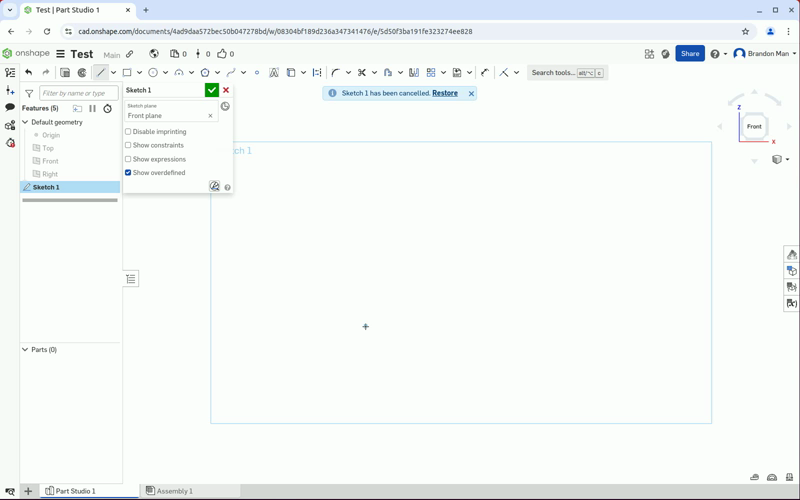
mouse_move(506, 326)
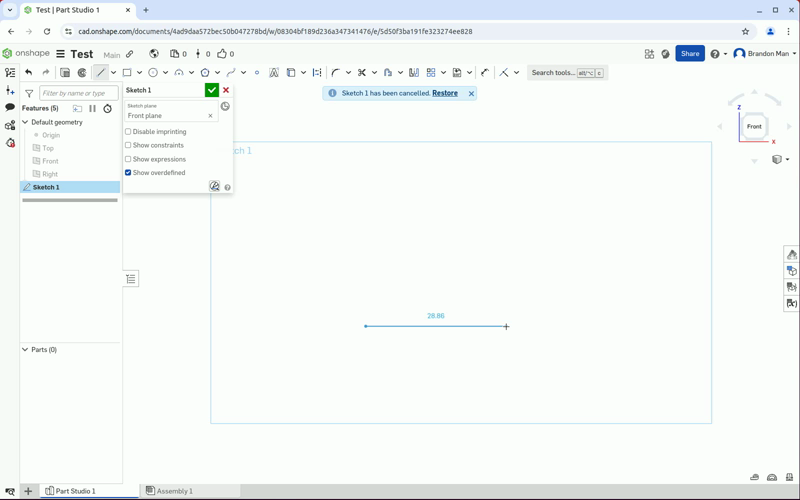
click(506, 326)
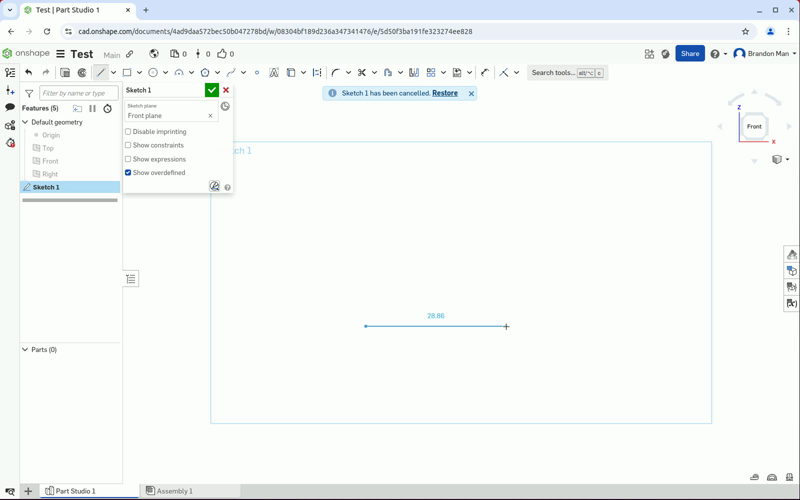
key_up(shift)
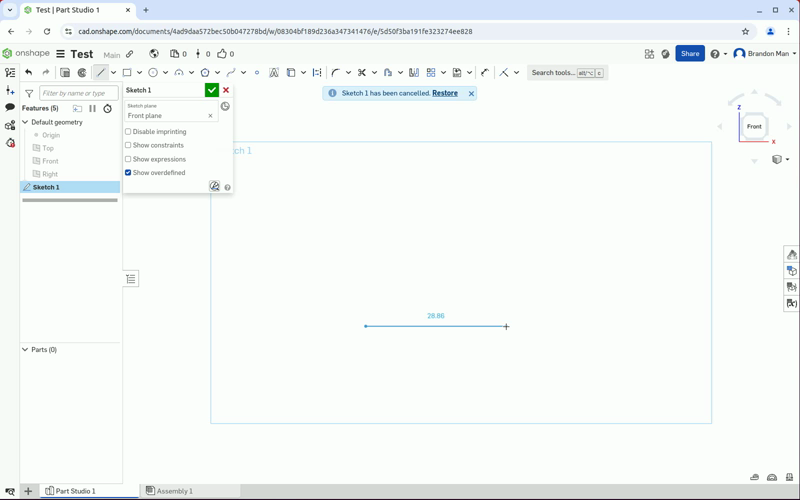
key_down(shift)
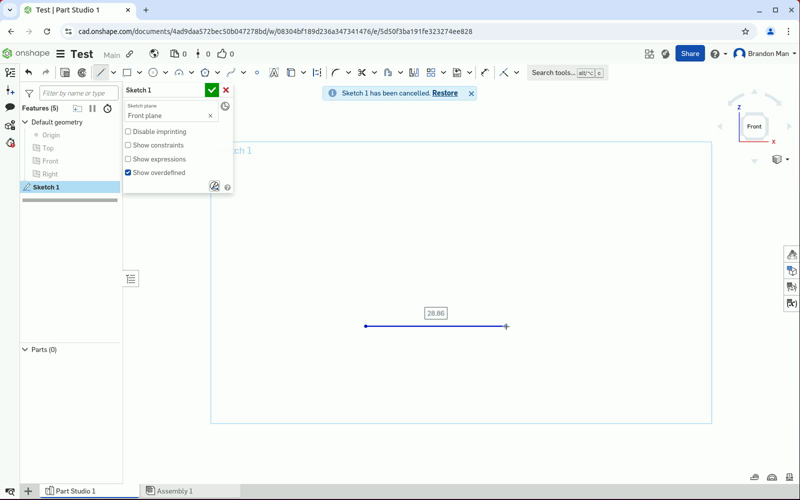
mouse_move(506, 170)
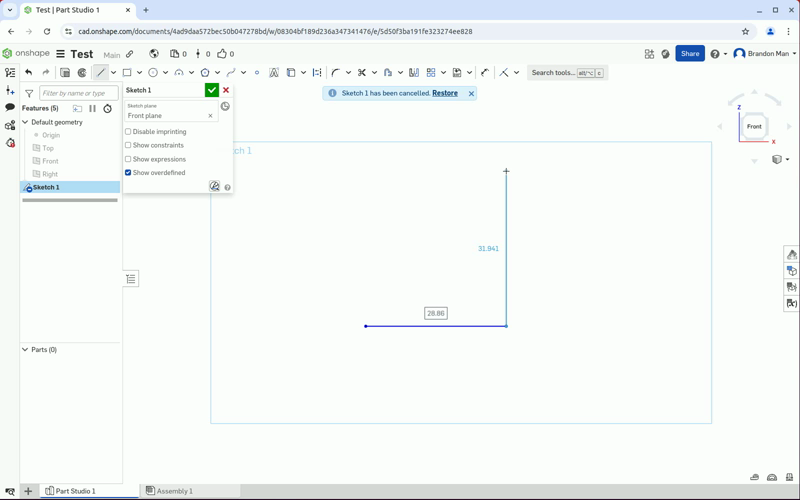
click(506, 170)
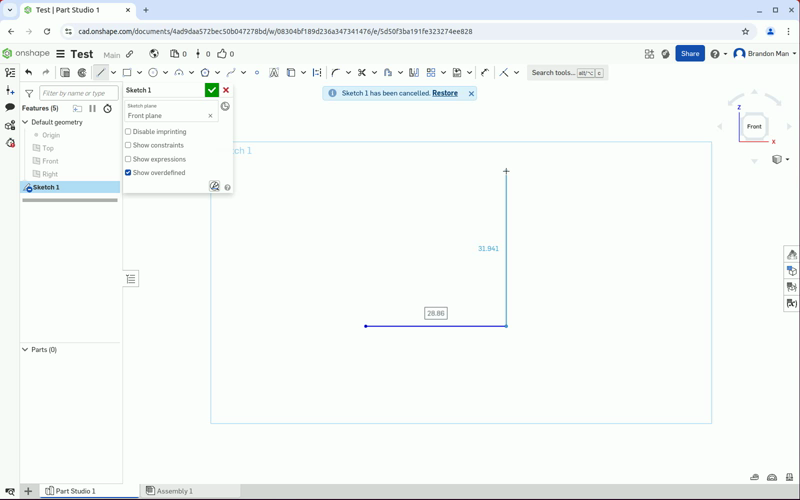
key_up(shift)
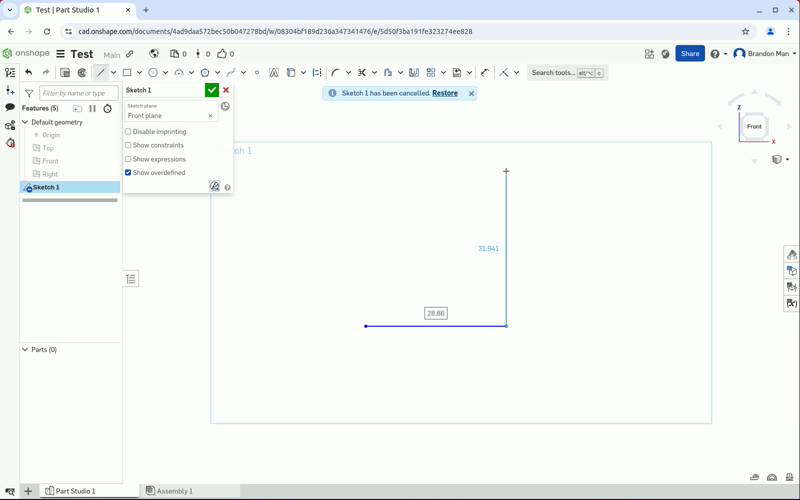
key_down(shift)
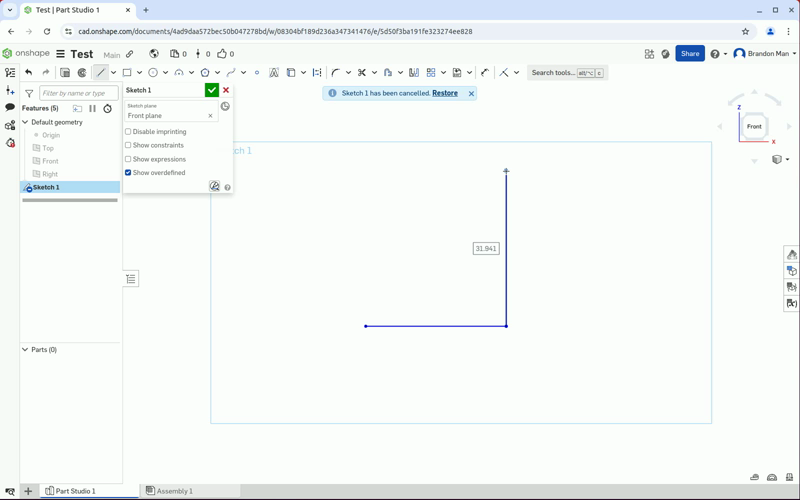
mouse_move(536, 170)
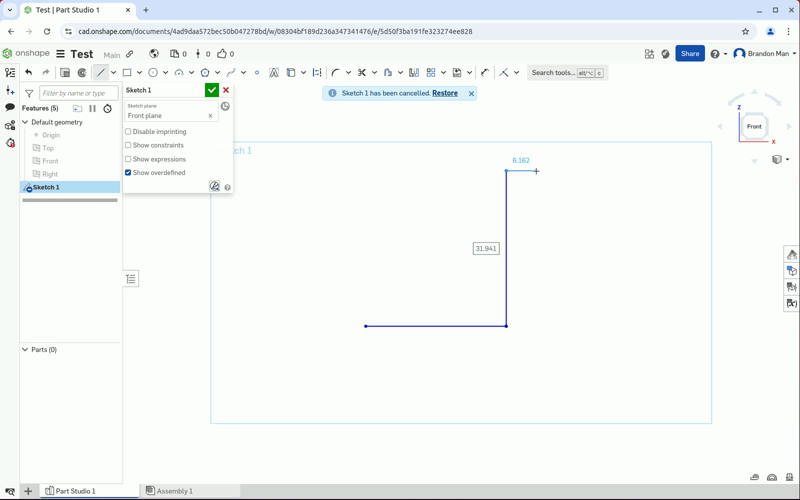
mouse_move(460, 170)
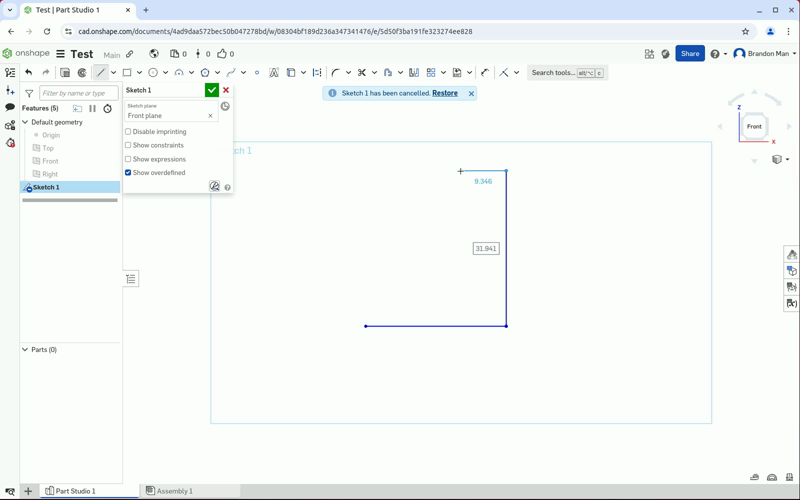
click(460, 170)
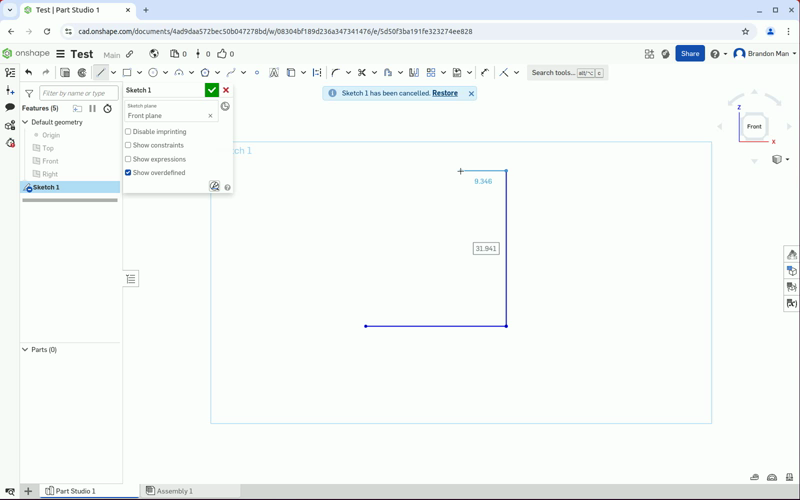
key_up(shift)
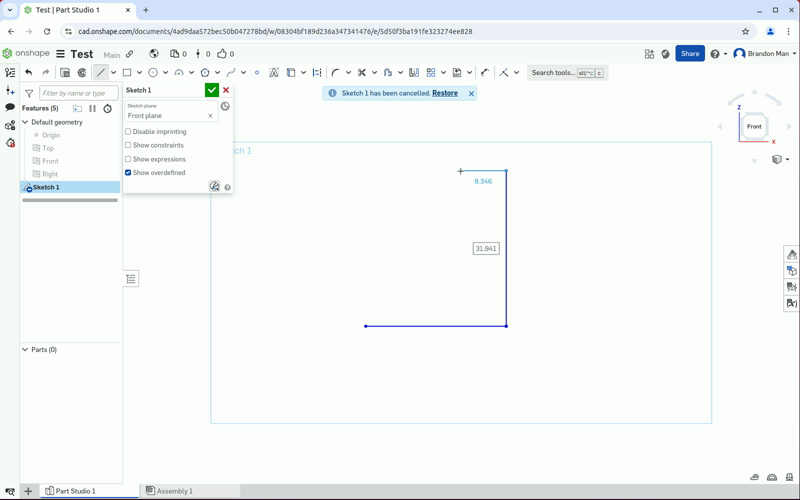
key_down(shift)
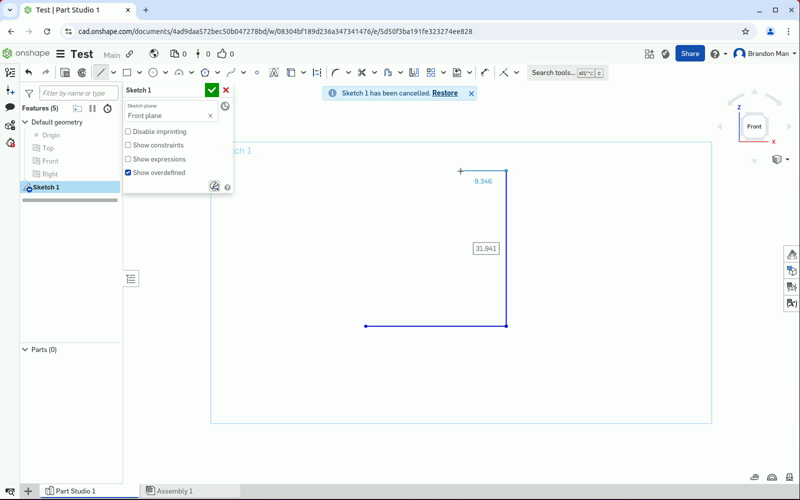
mouse_move(460, 282)
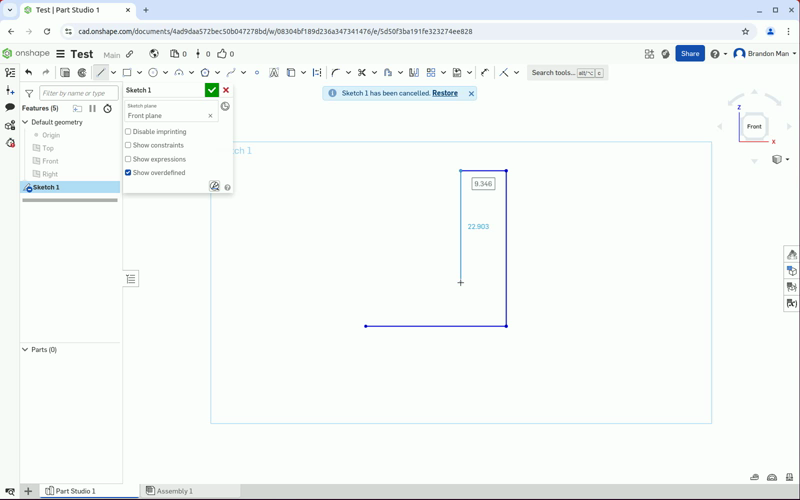
click(460, 282)
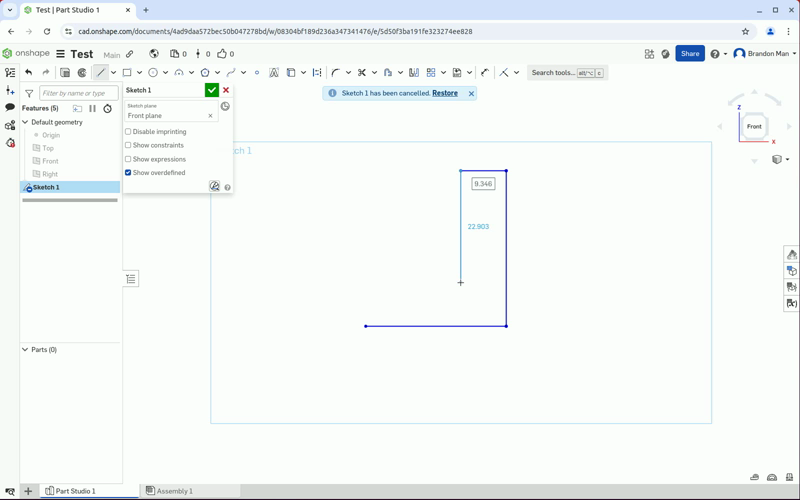
key_up(shift)
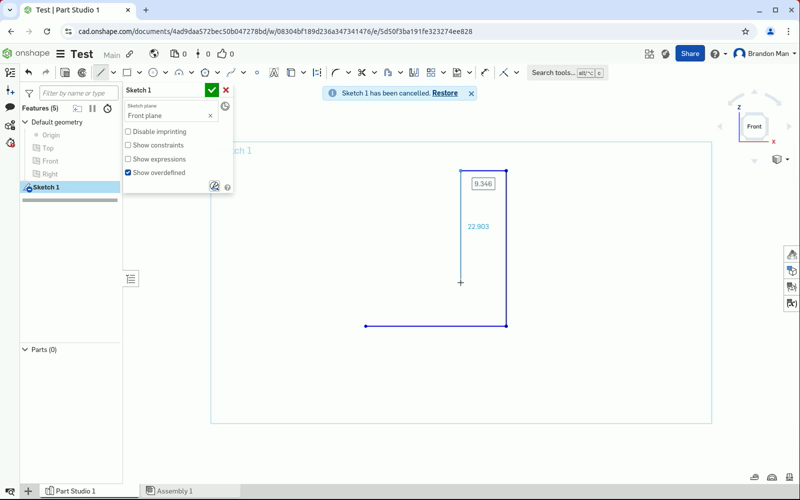
key_down(shift)
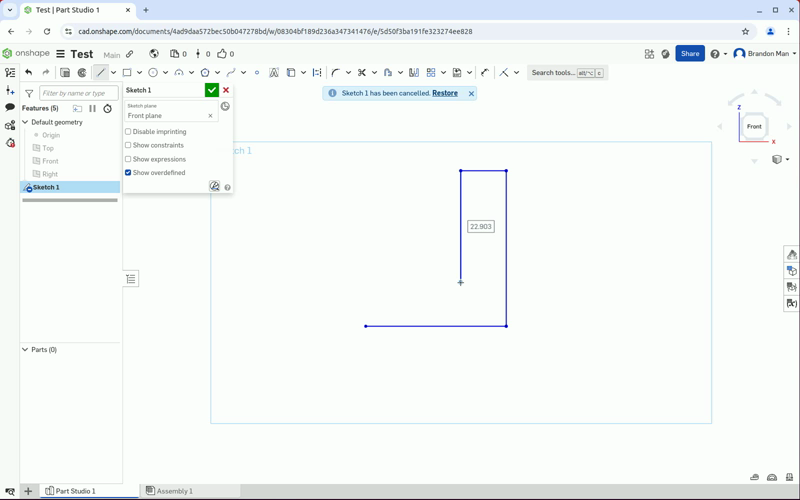
mouse_move(490, 282)
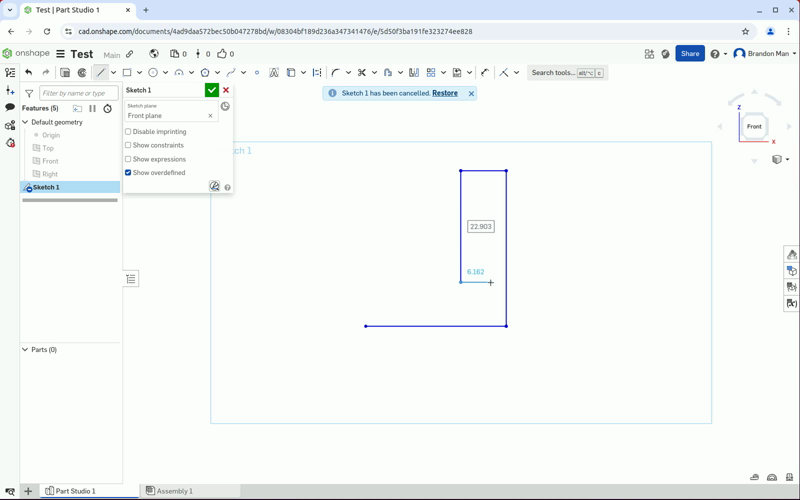
mouse_move(413, 282)
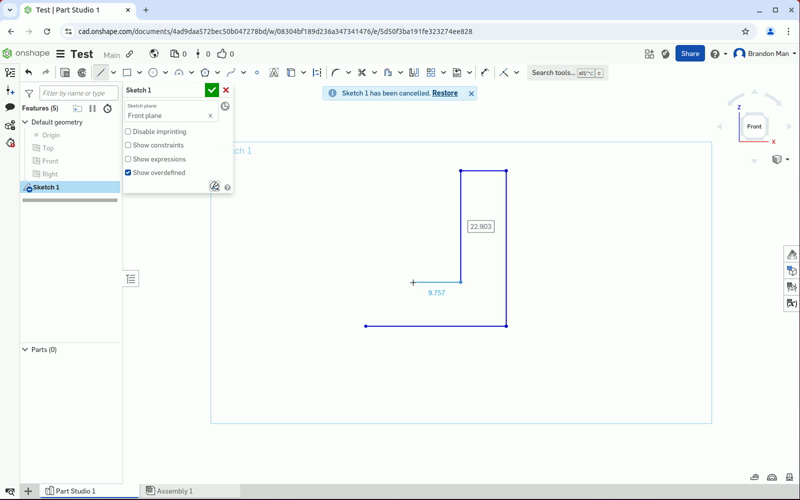
click(413, 282)
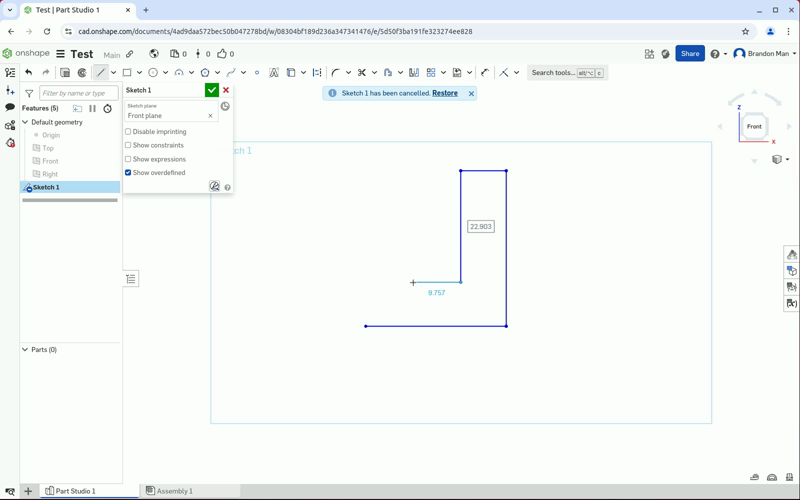
key_up(shift)
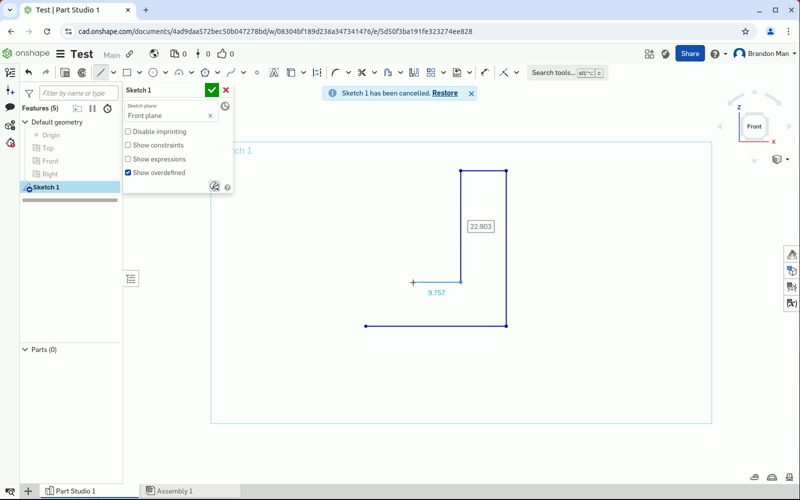
key_down(shift)
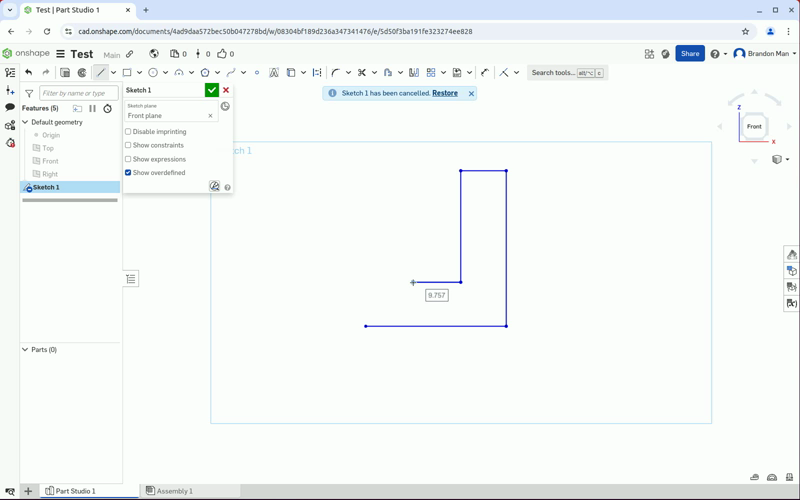
mouse_move(413, 170)
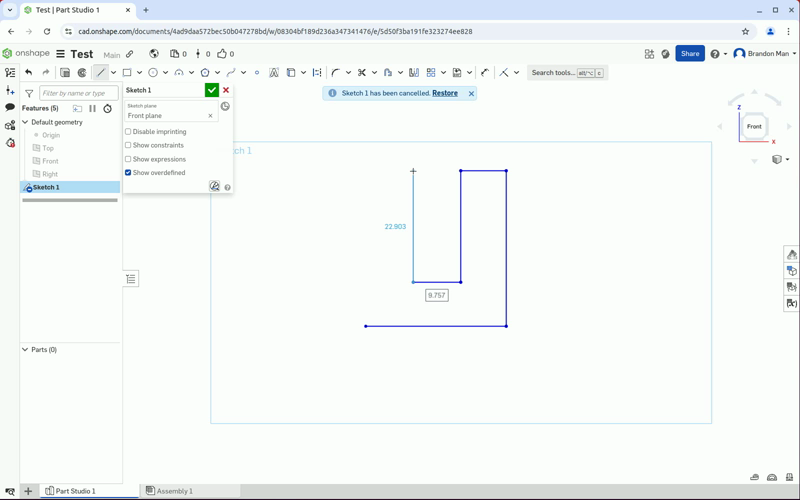
click(413, 170)
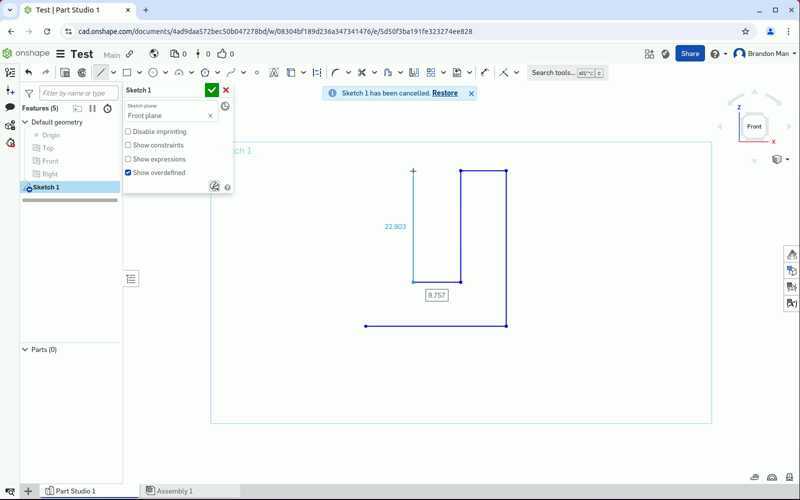
key_up(shift)
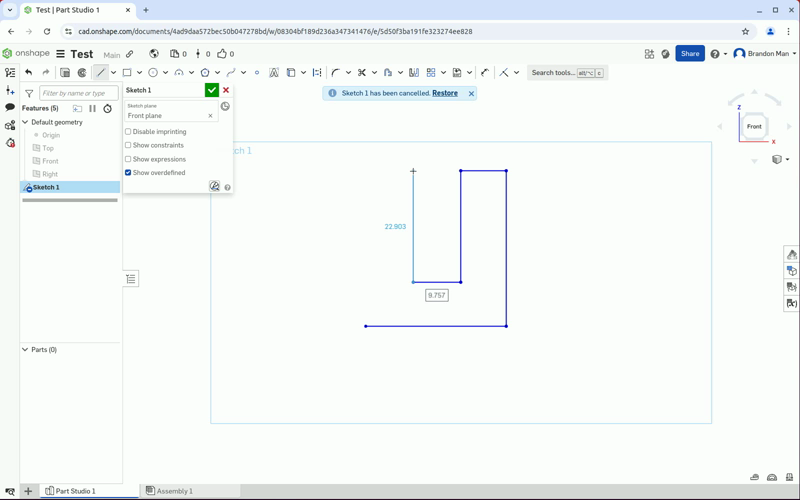
key_down(shift)
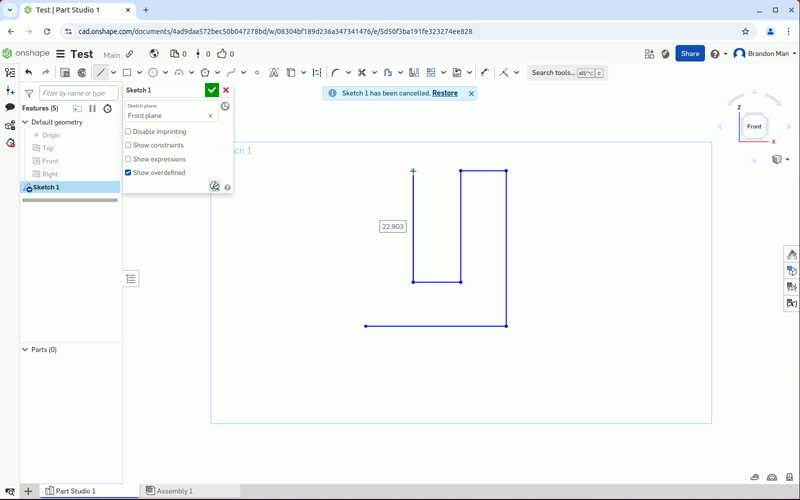
mouse_move(443, 170)
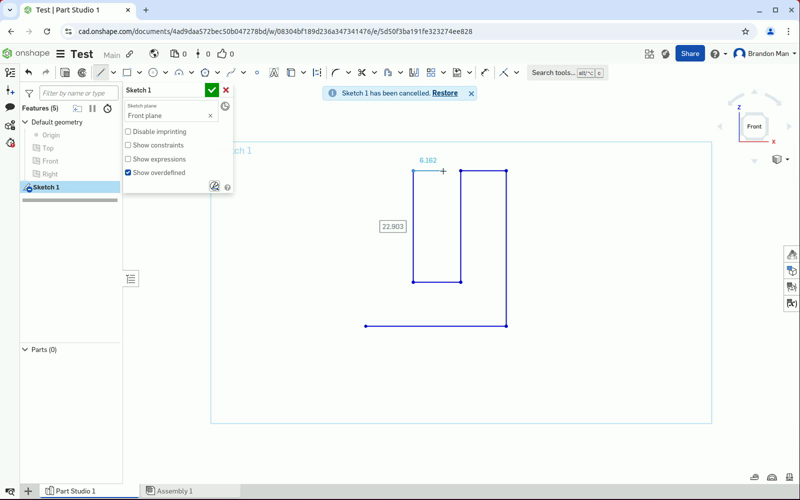
mouse_move(365, 170)
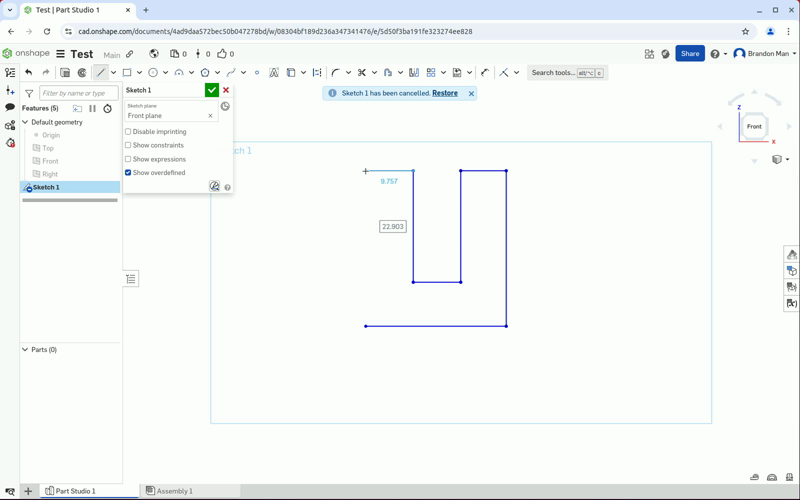
click(365, 170)
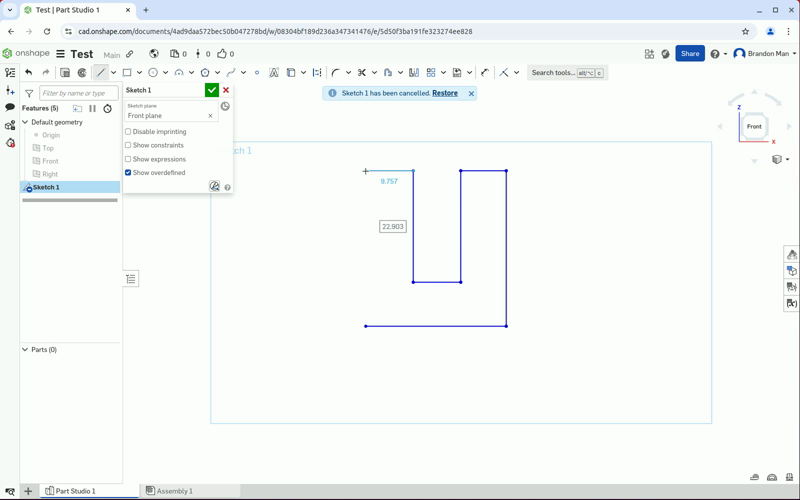
key_up(shift)
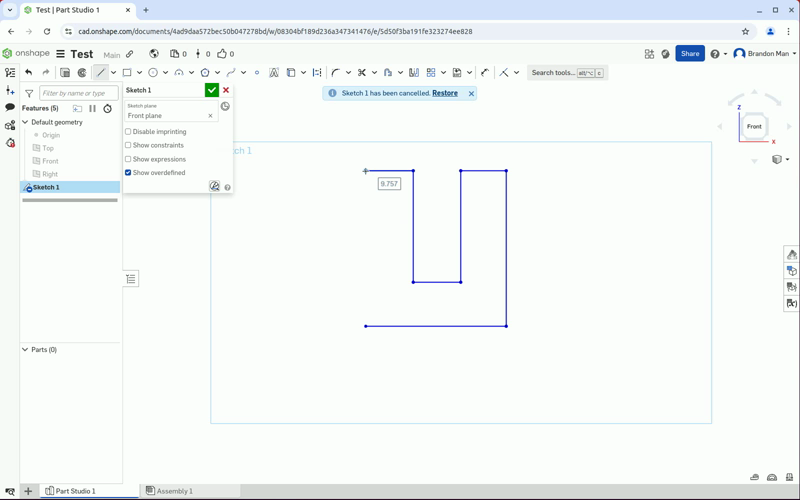
key_down(shift)
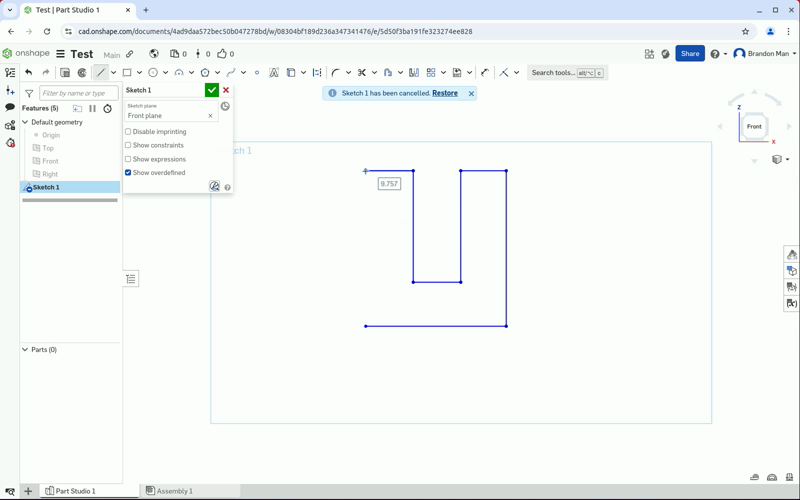
mouse_move(365, 326)
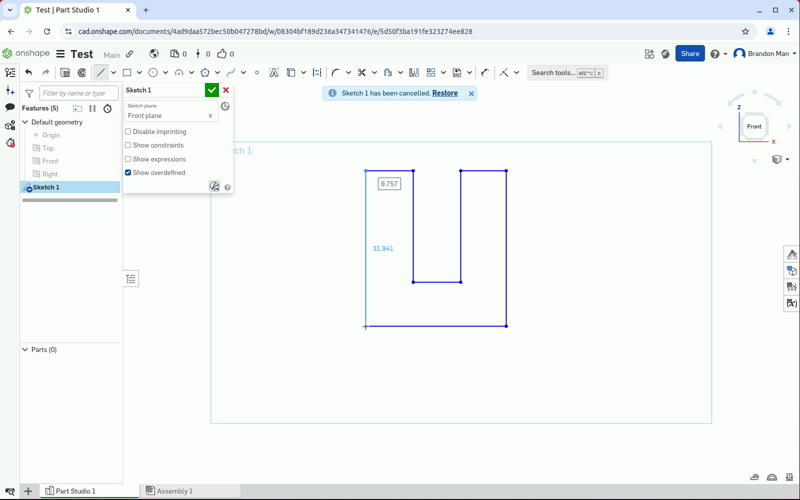
key_up(shift)
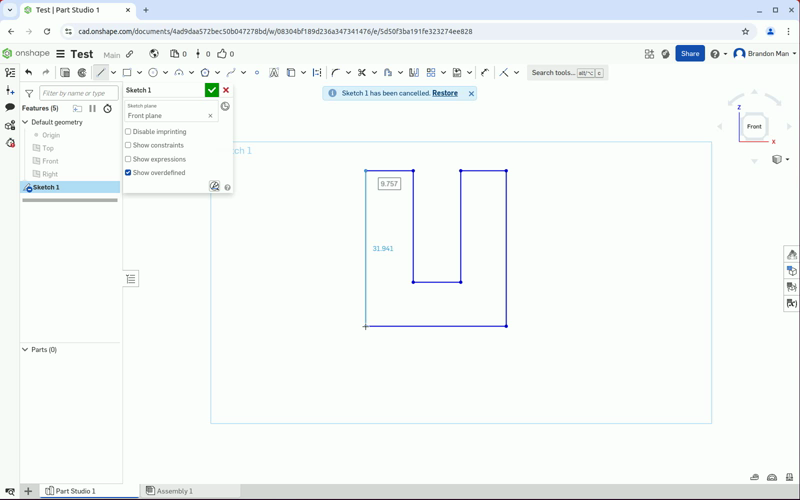
click(365, 326)
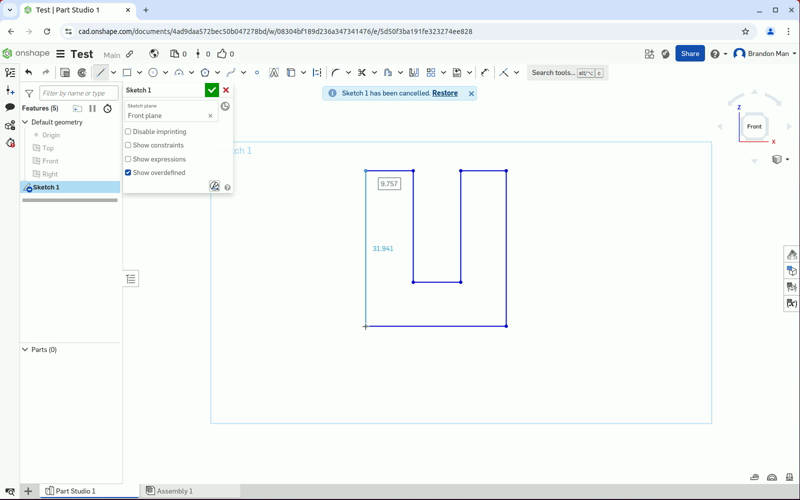
key(esc)
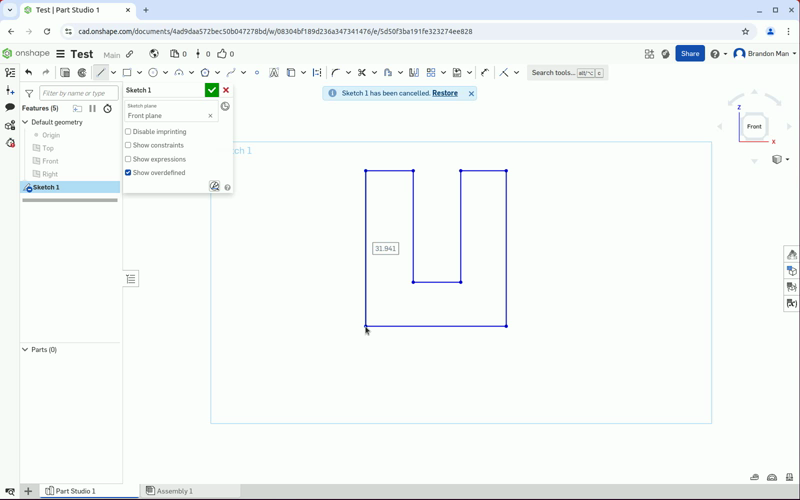
mouse_move(389, 275)
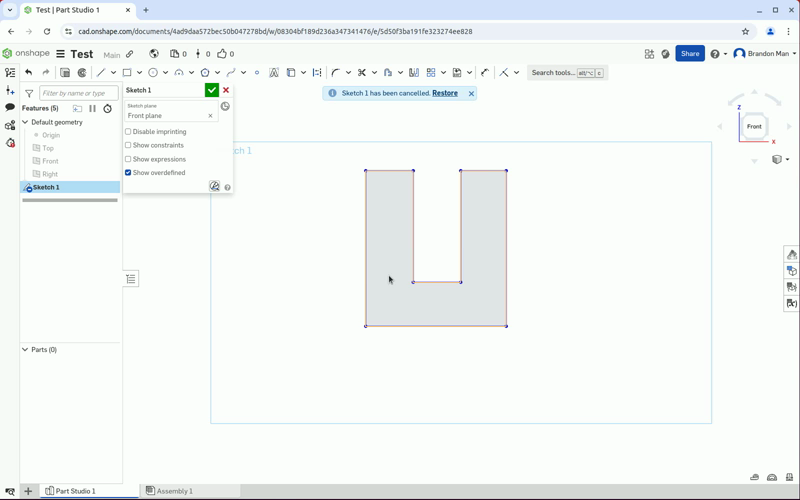
click(389, 275)
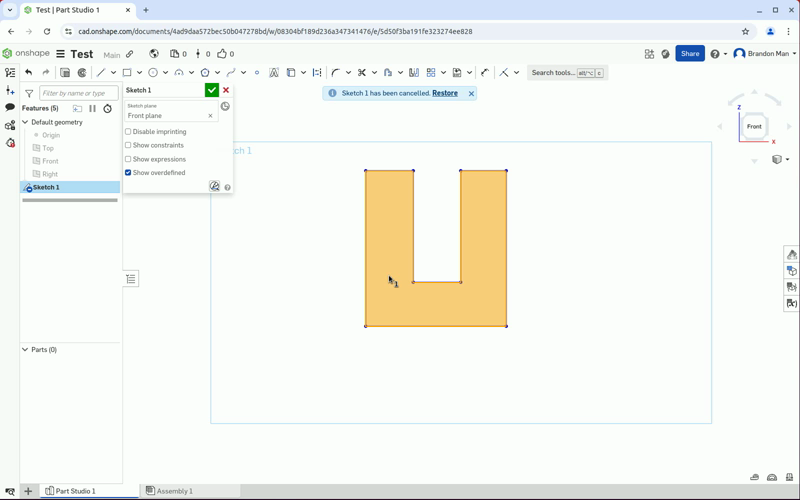
mouse_move(73, 352)
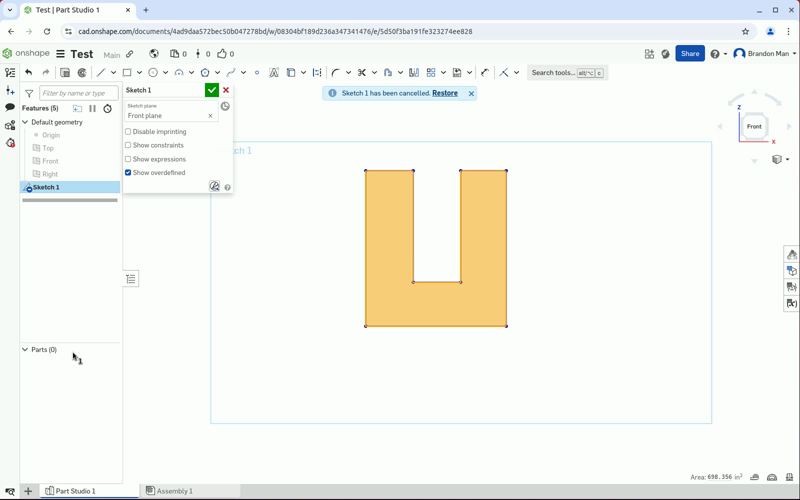
key(shift+y)
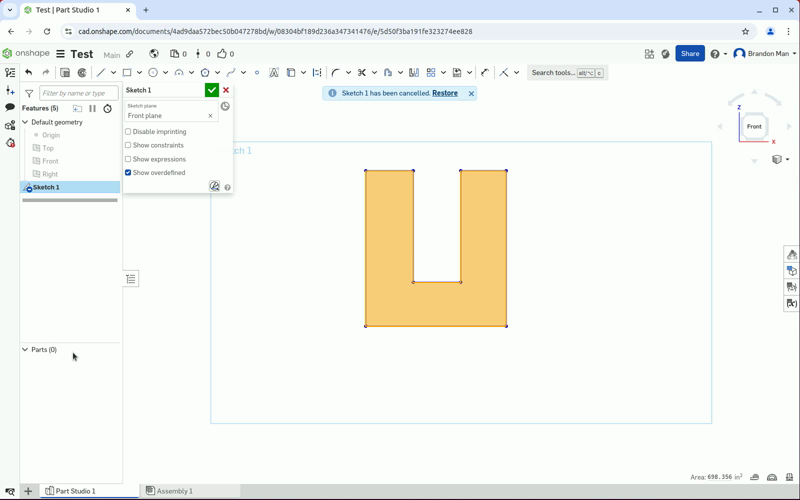
key(shift+e)
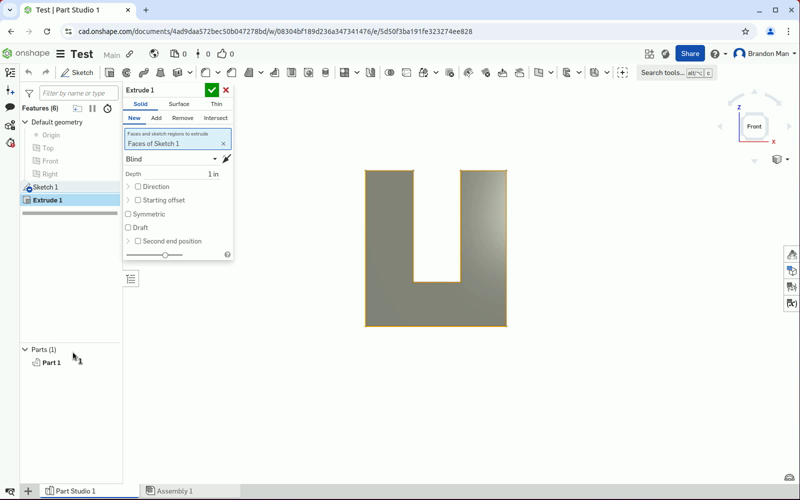
mouse_move(143, 106)
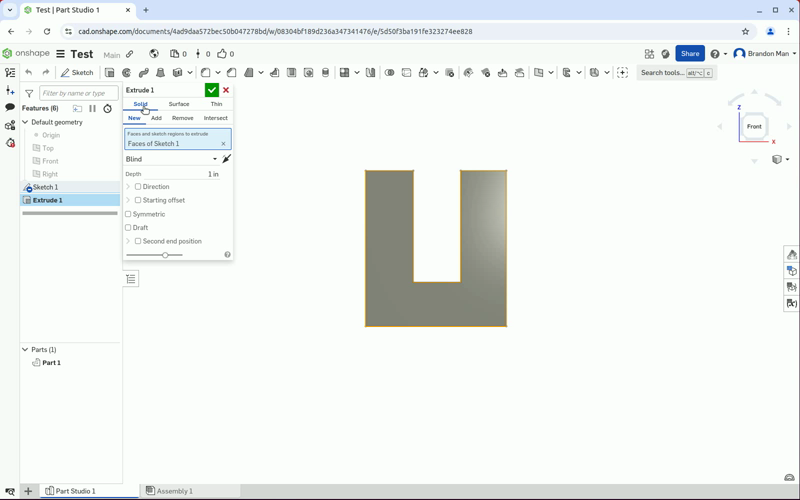
click(143, 106)
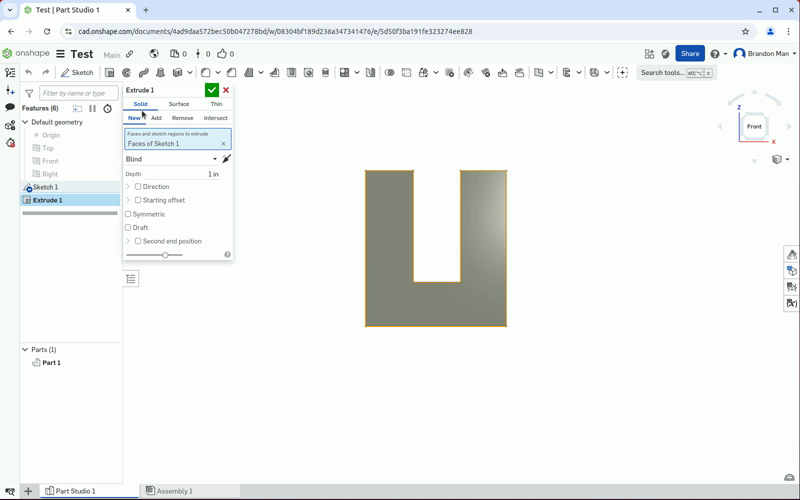
mouse_move(137, 120)
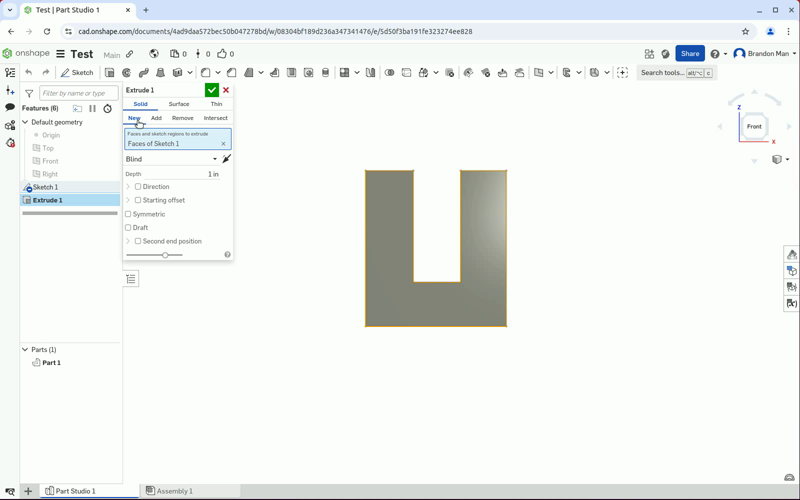
click(137, 120)
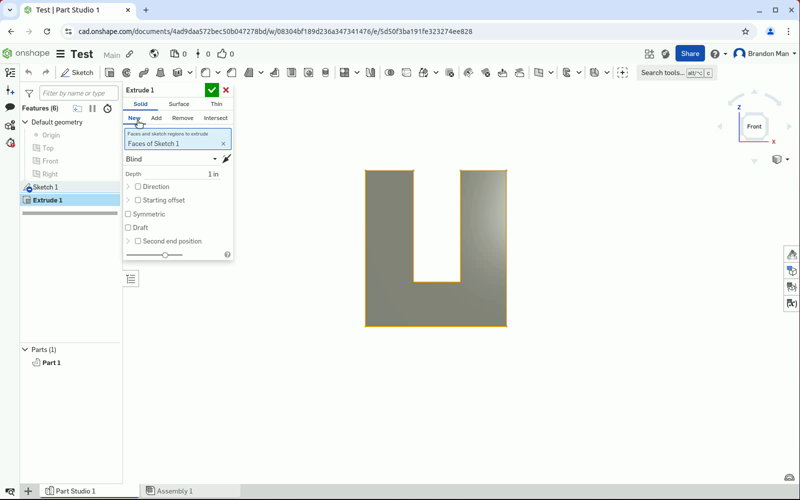
key(tab, 4)
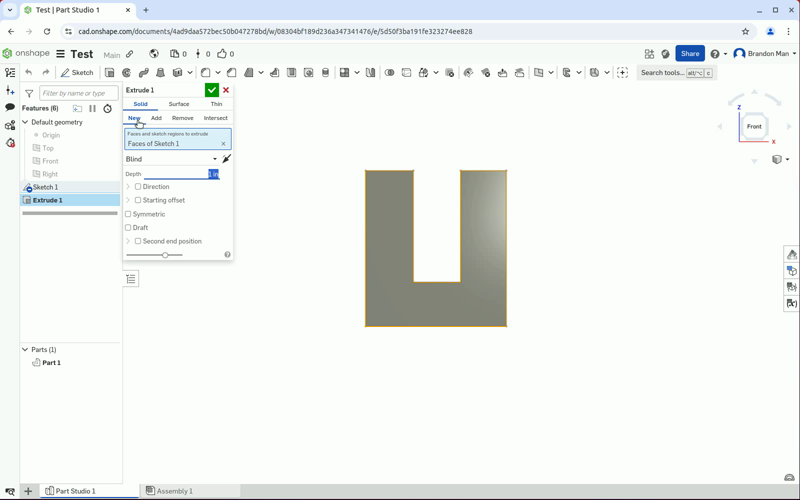
text(3.129)
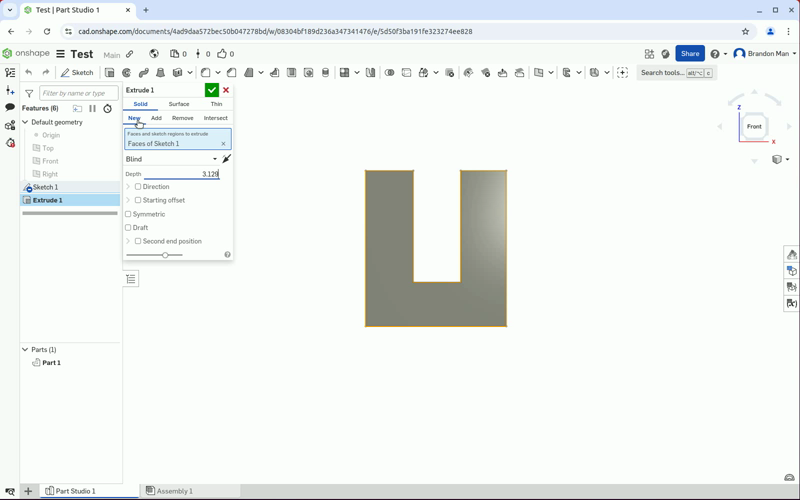
key(enter)
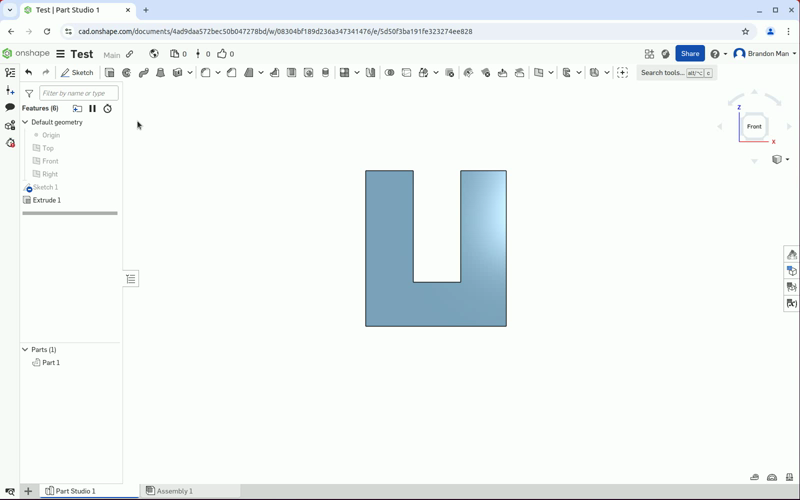
key(shift+h)
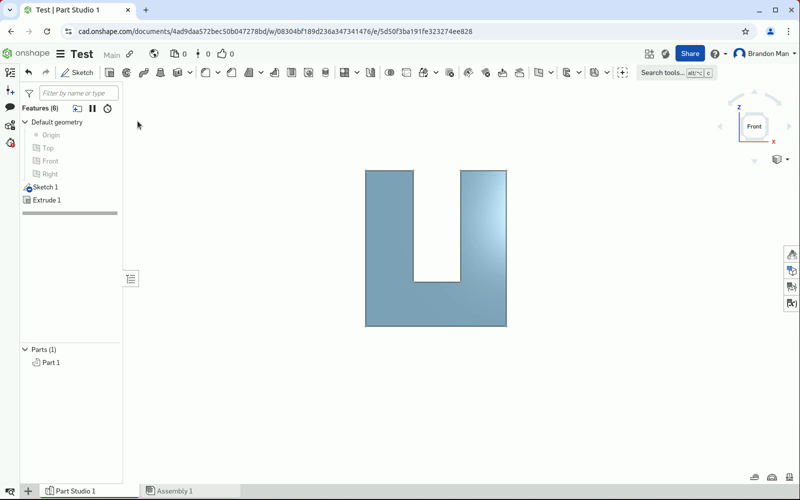
key(shift+h)
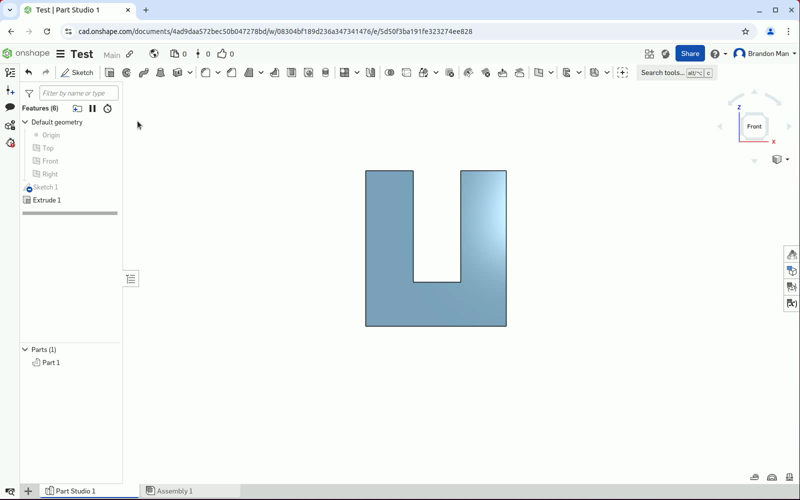
mouse_move(73, 189)
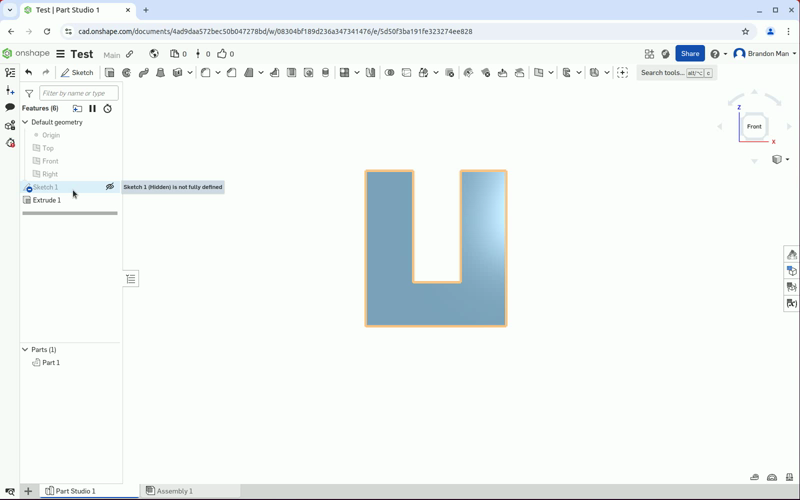
click(73, 189)
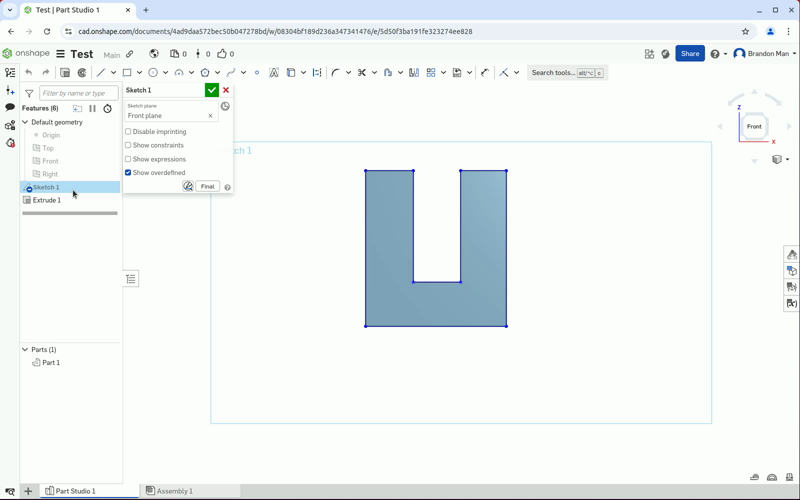
mouse_move(229, 92)
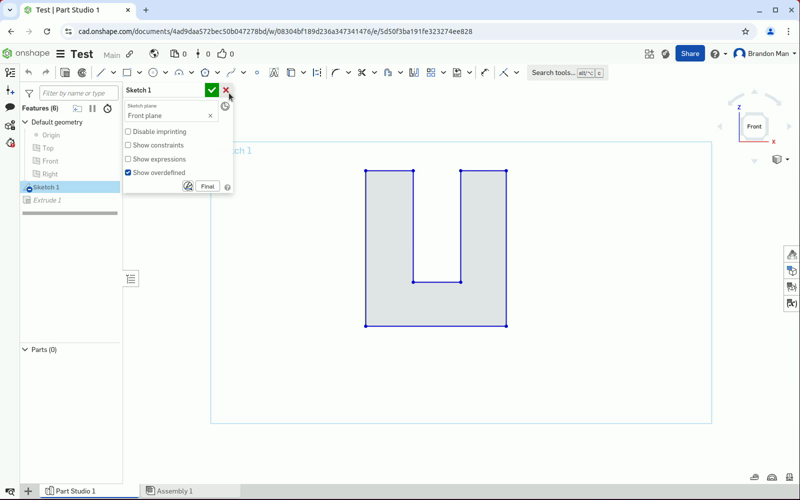
click(229, 92)
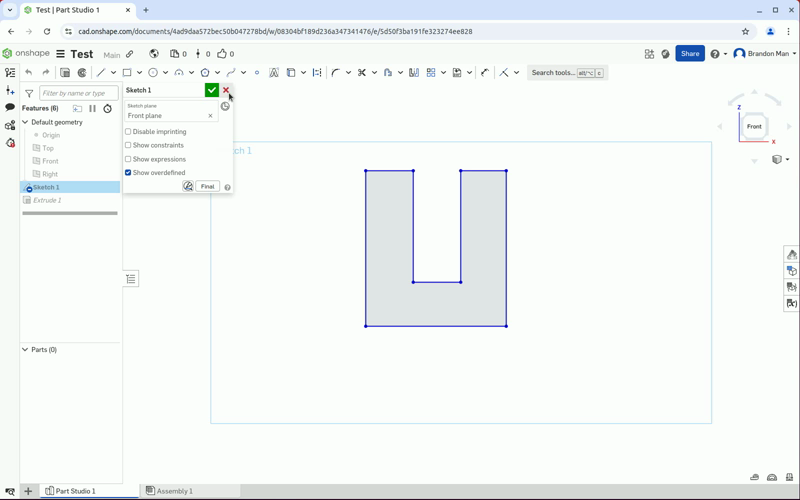
key(shift+s)
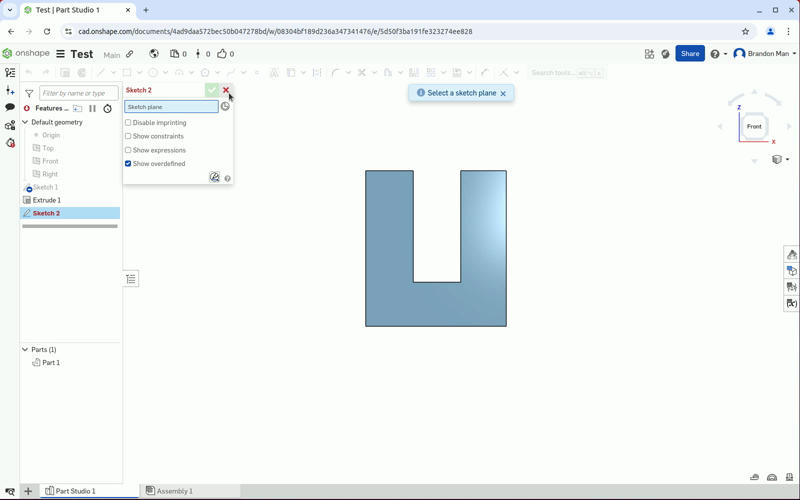
mouse_move(73, 163)
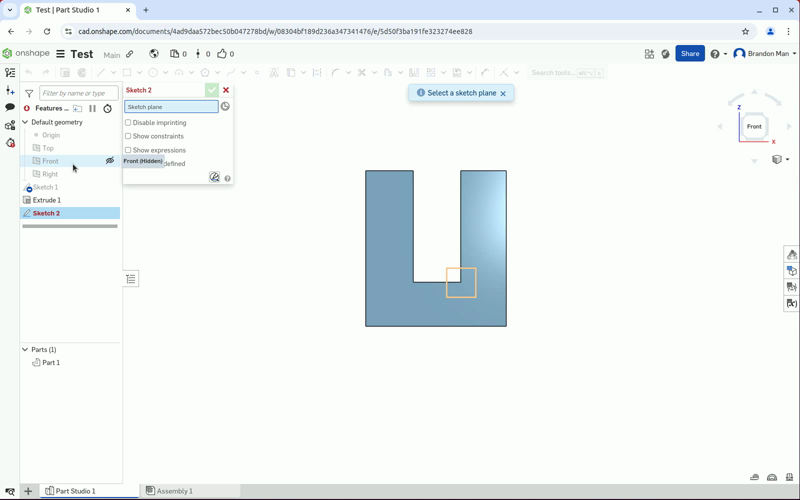
click(73, 163)
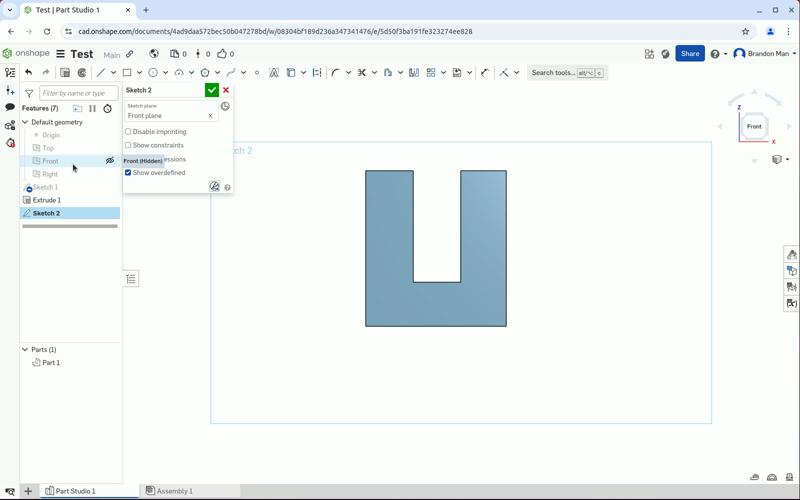
mouse_move(73, 352)
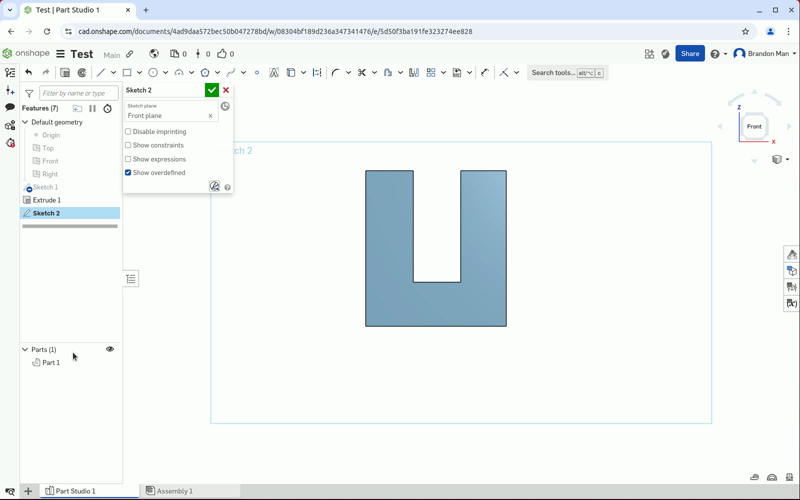
key(y)
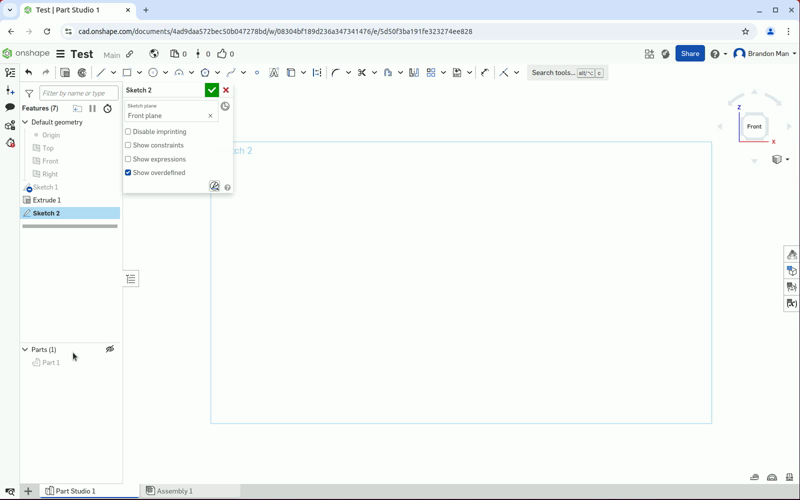
key(l)
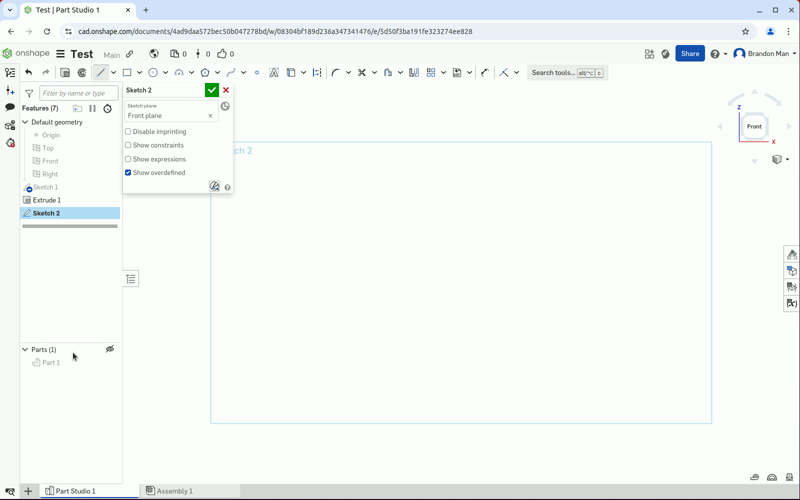
key_down(shift)
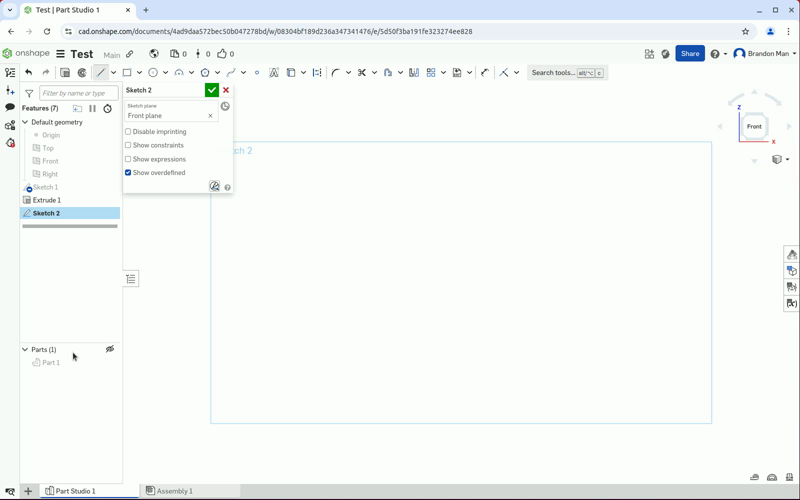
mouse_move(413, 339)
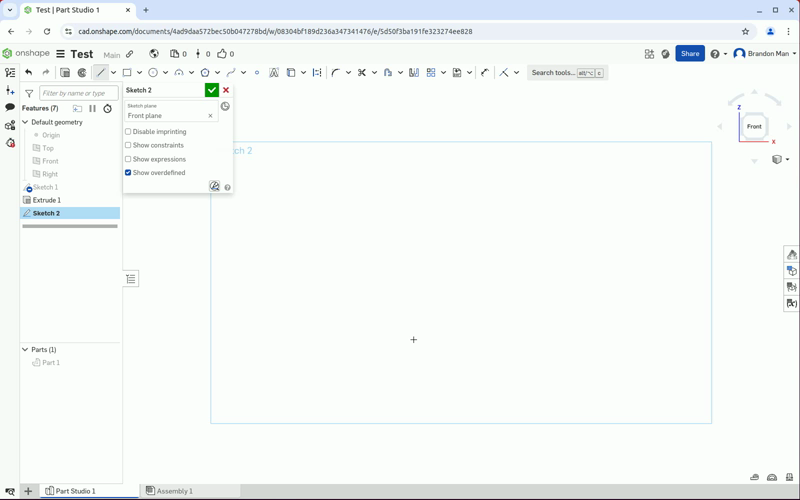
click(413, 339)
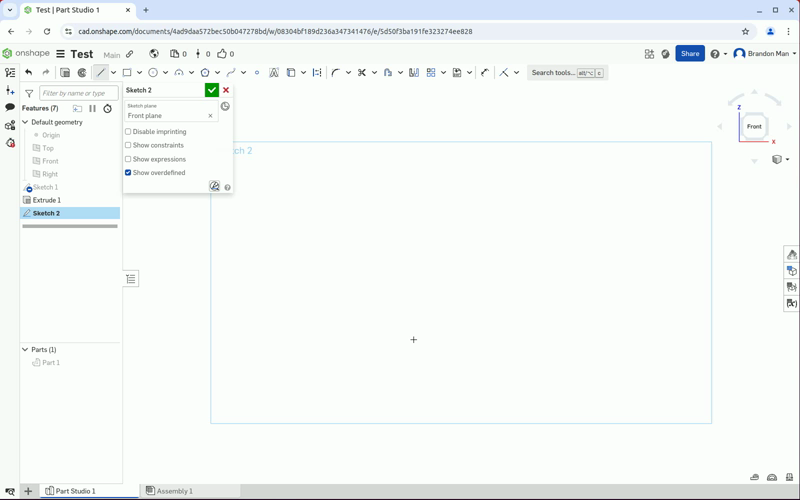
key_up(shift)
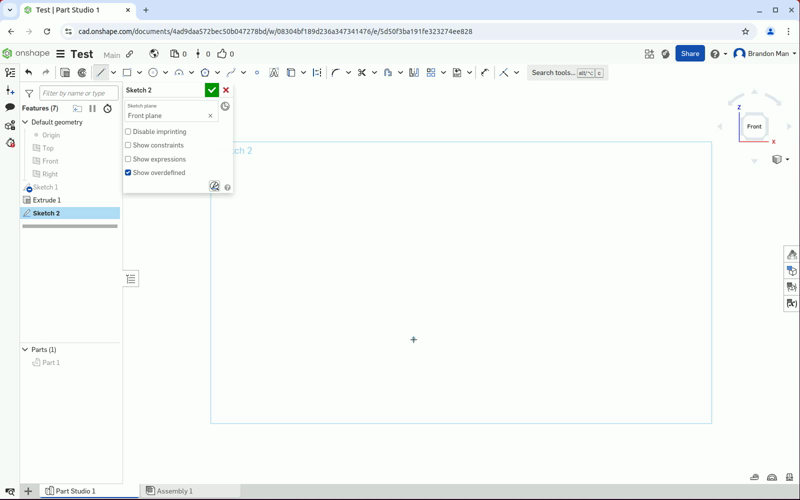
key_down(shift)
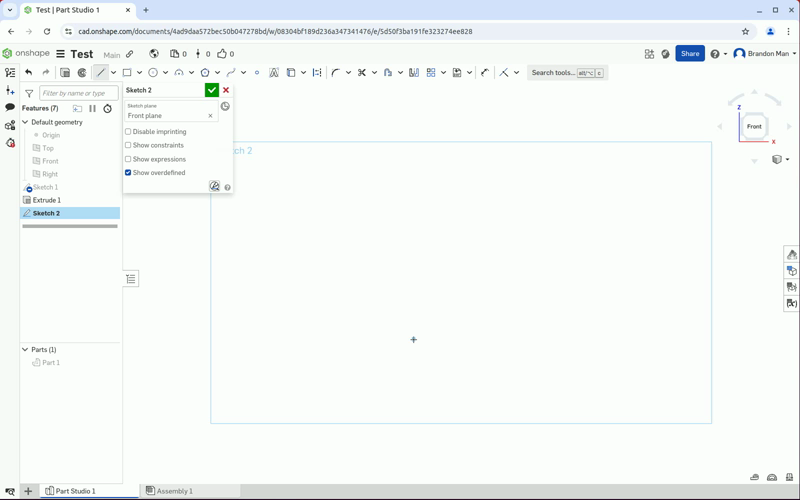
mouse_move(444, 339)
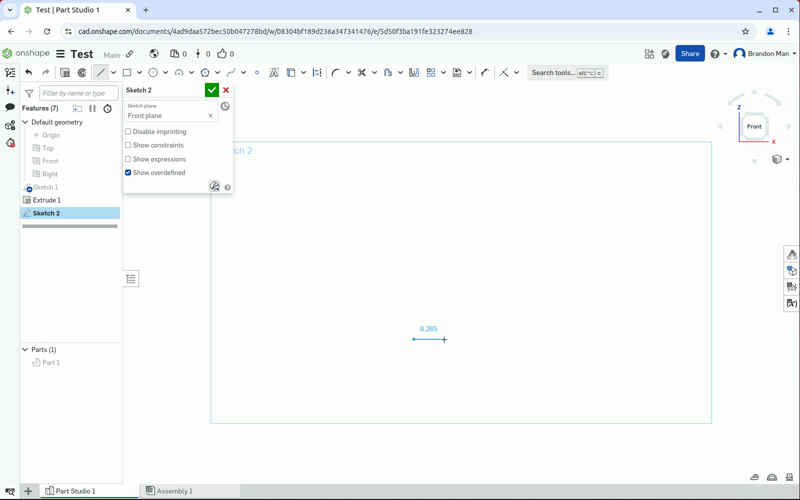
mouse_move(461, 339)
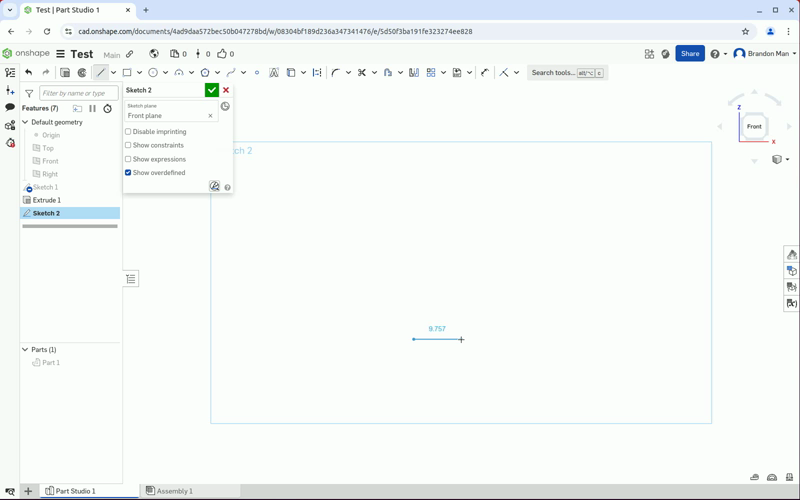
click(461, 339)
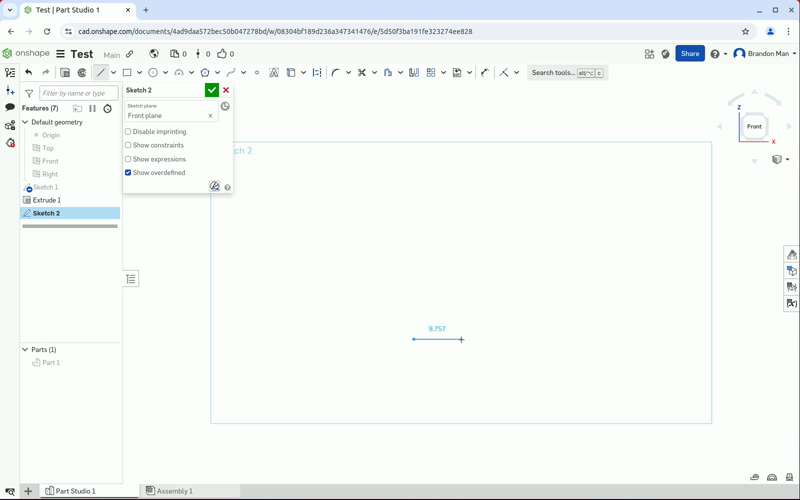
key_up(shift)
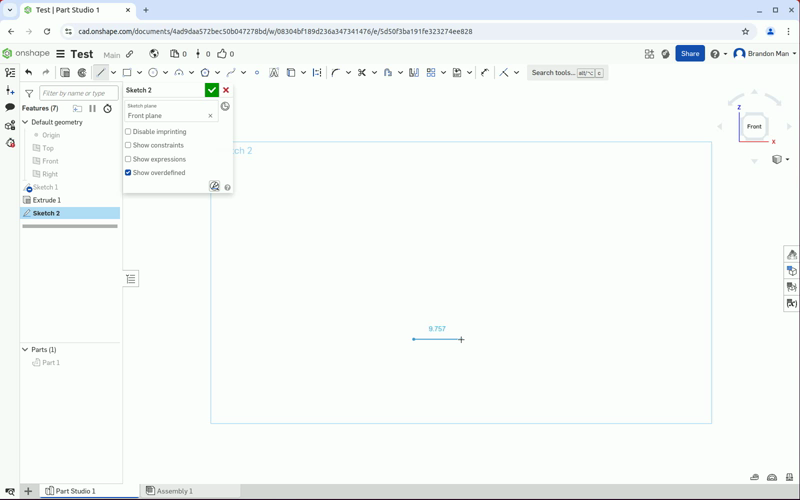
key_down(shift)
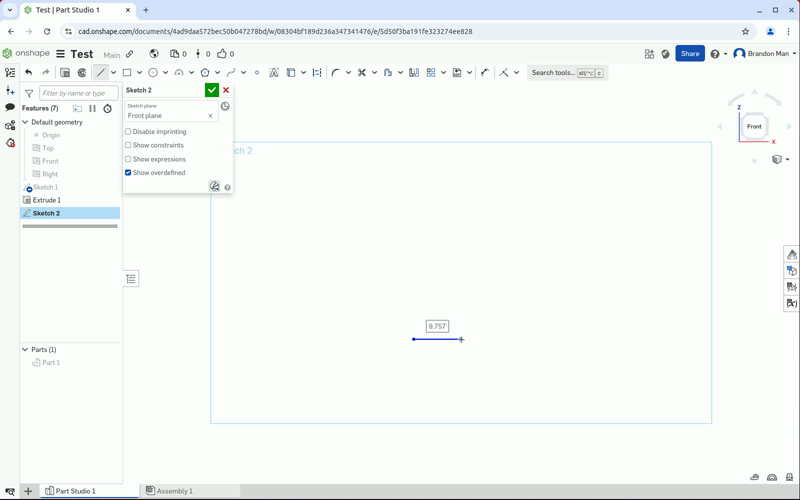
mouse_move(461, 226)
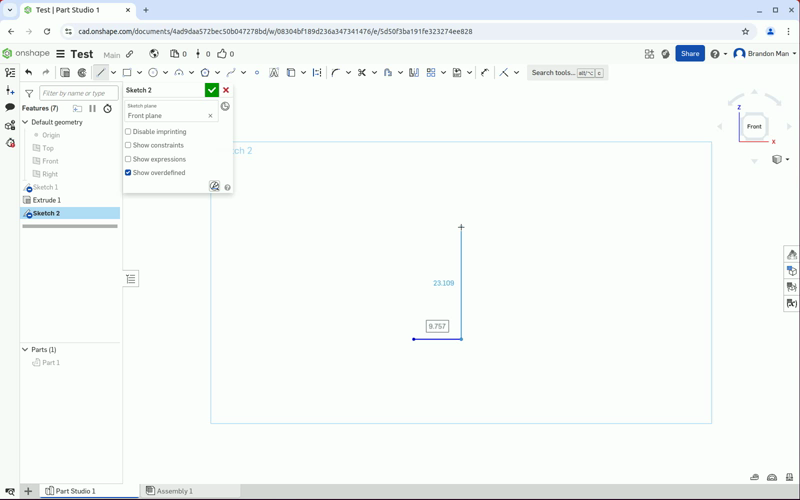
click(461, 226)
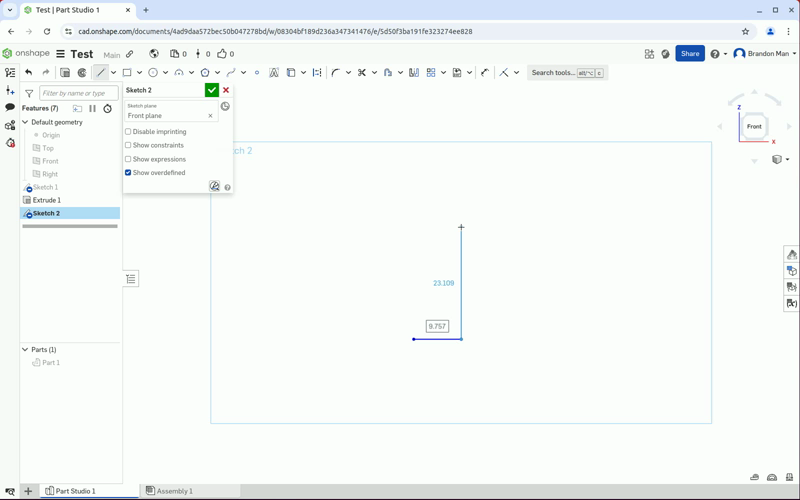
key_up(shift)
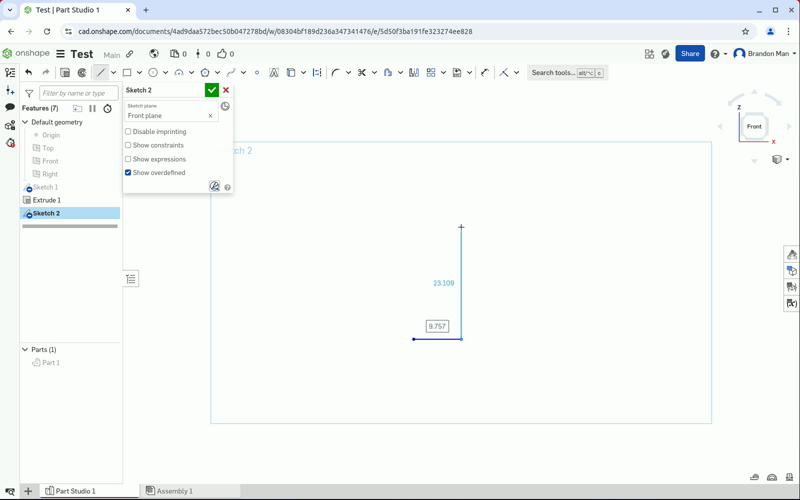
key_down(shift)
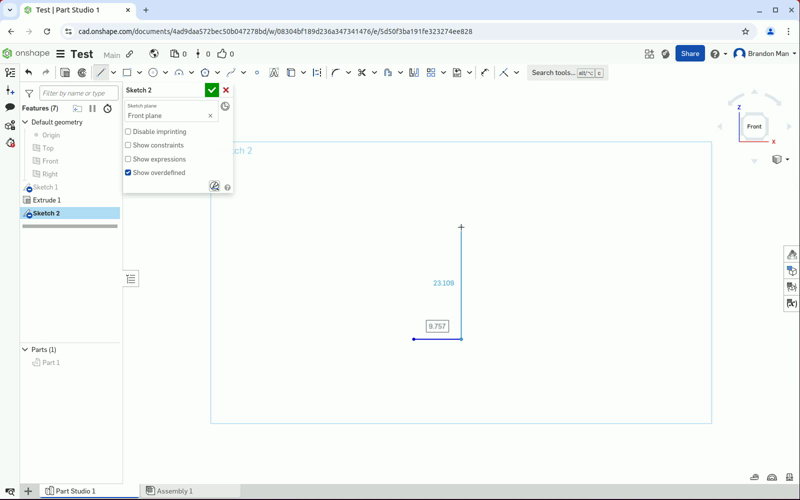
mouse_move(491, 226)
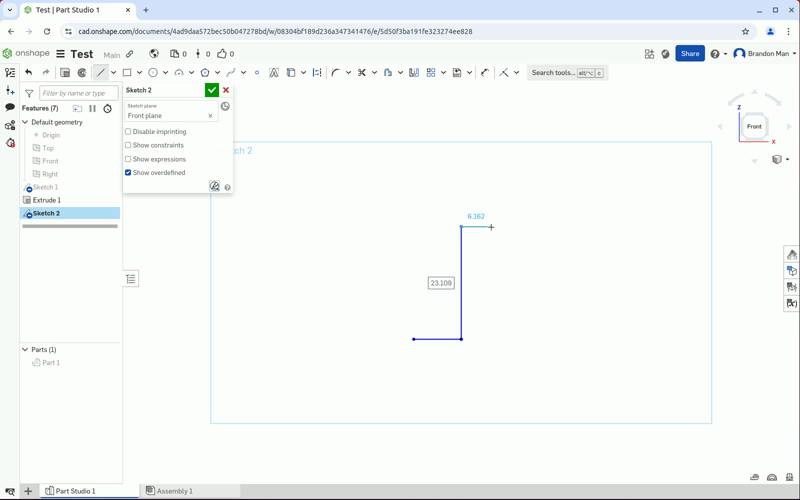
mouse_move(413, 226)
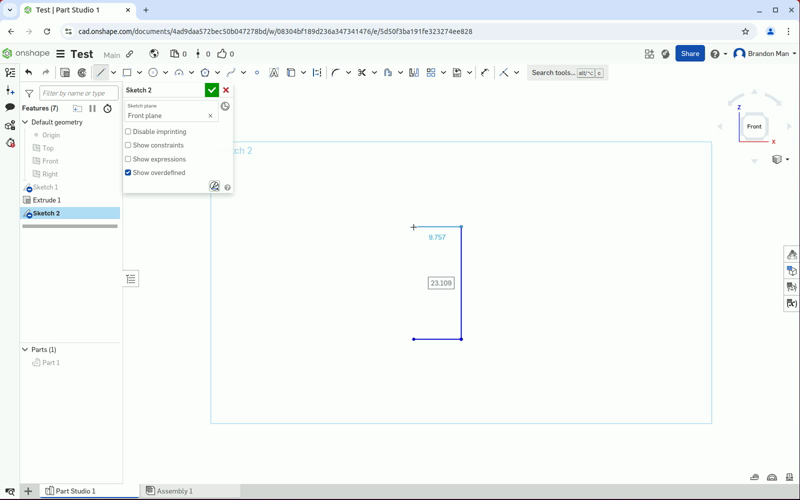
click(413, 226)
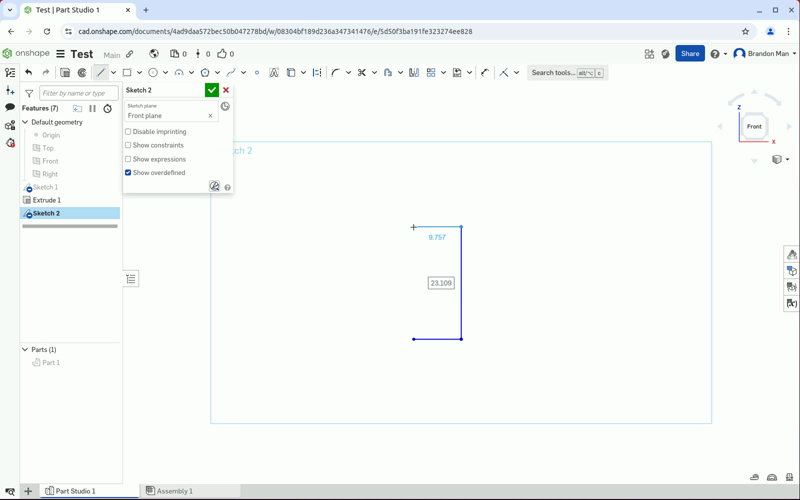
key_up(shift)
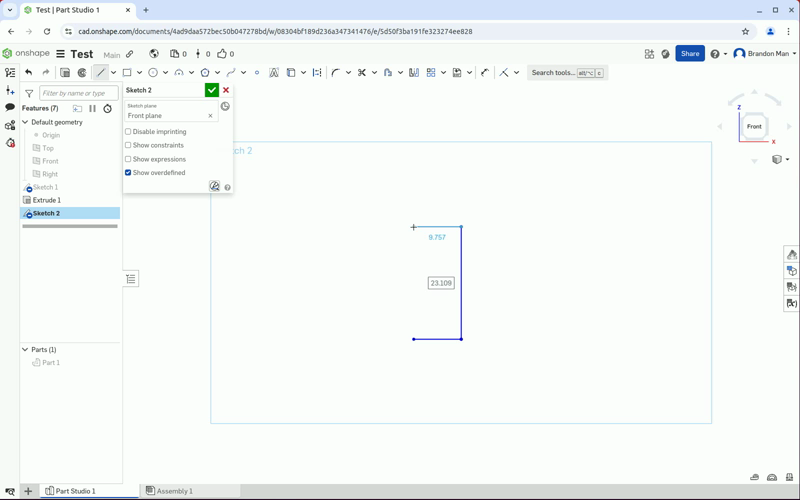
key_down(shift)
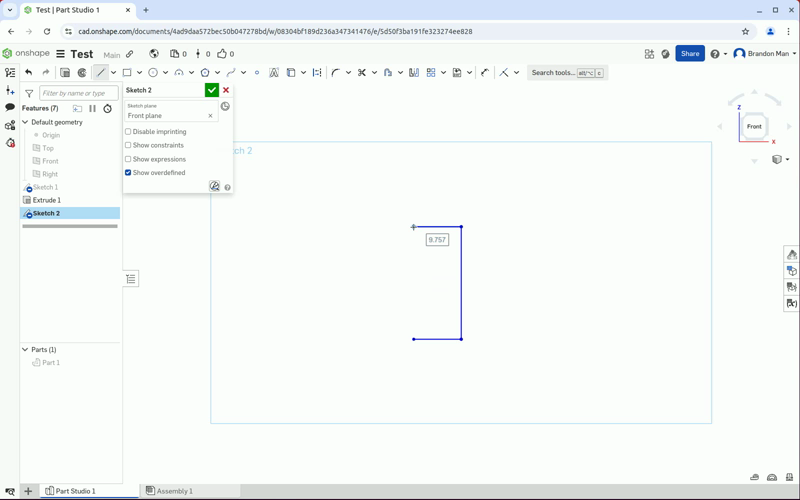
mouse_move(413, 339)
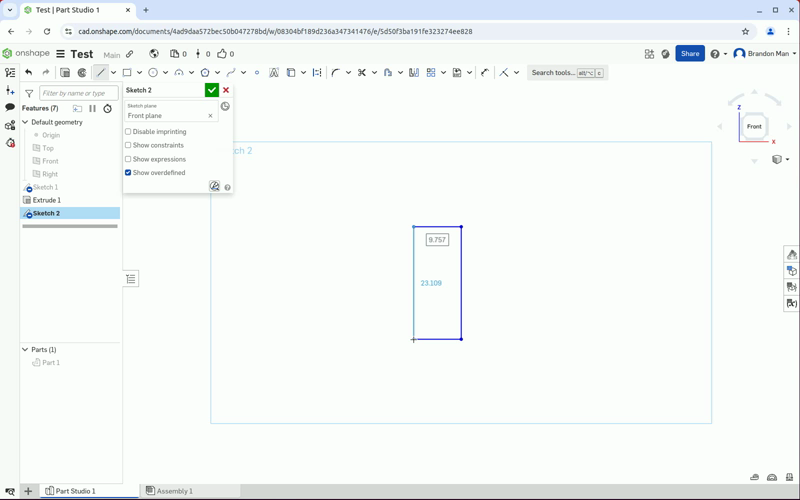
key_up(shift)
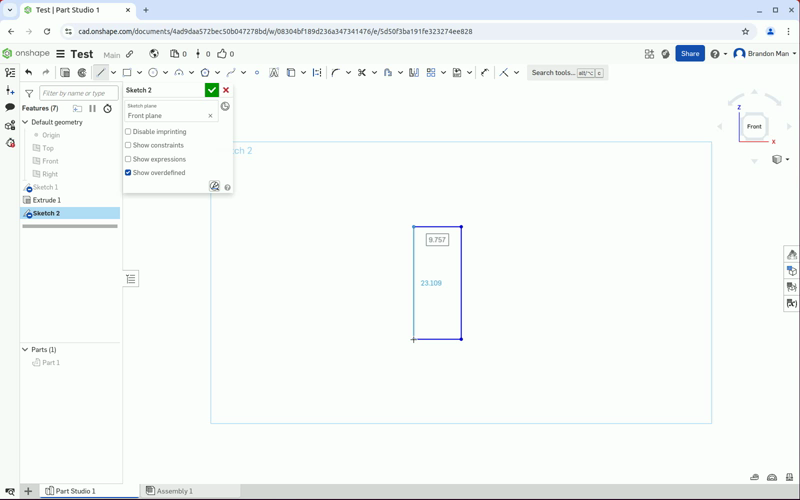
click(413, 339)
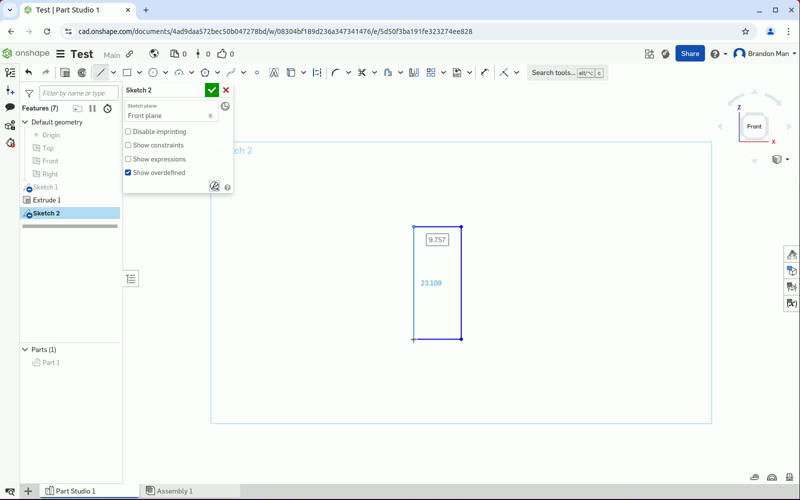
key(esc)
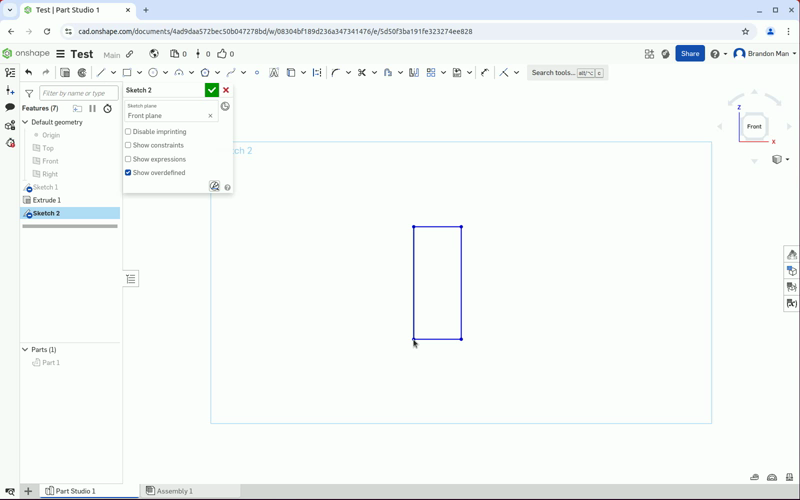
mouse_move(424, 242)
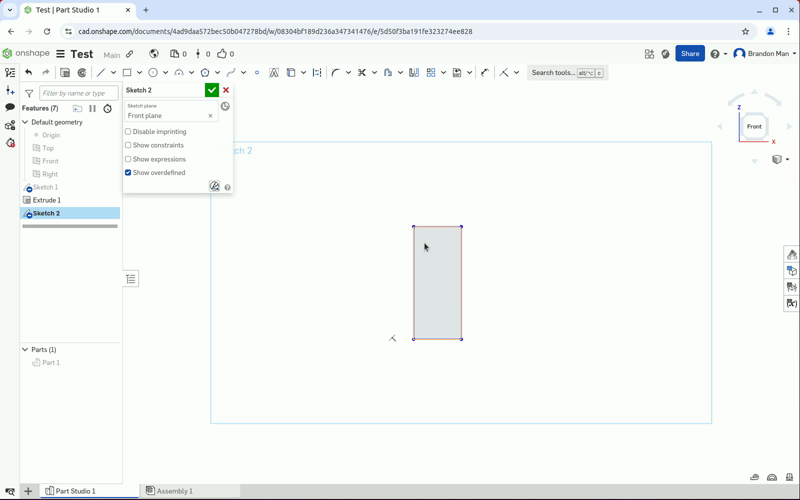
click(424, 242)
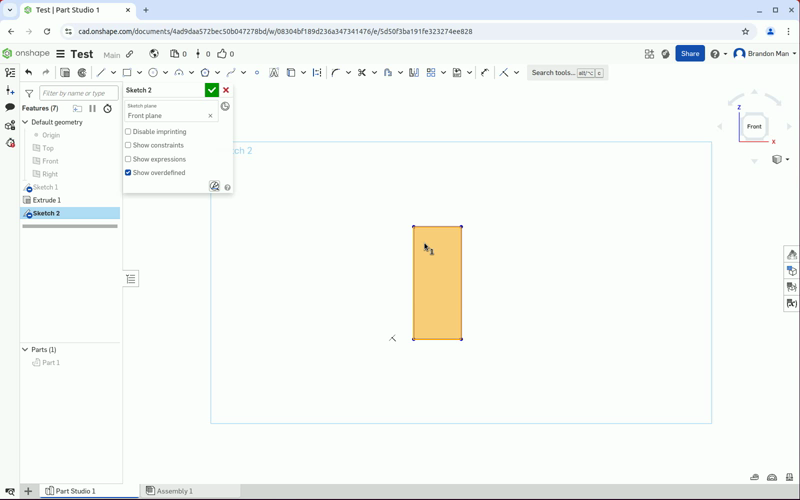
mouse_move(73, 352)
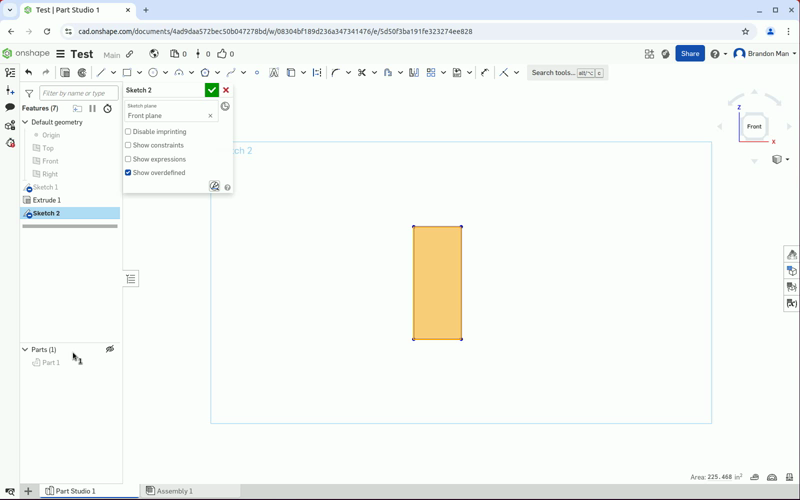
key(shift+y)
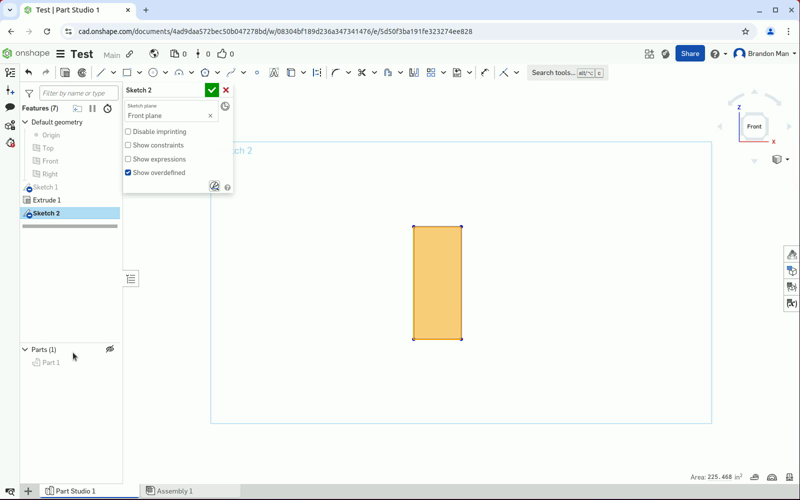
key(shift+e)
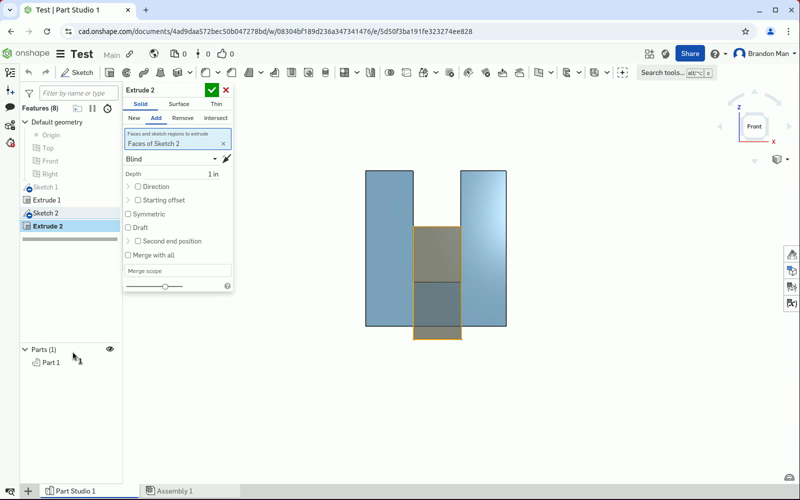
mouse_move(143, 106)
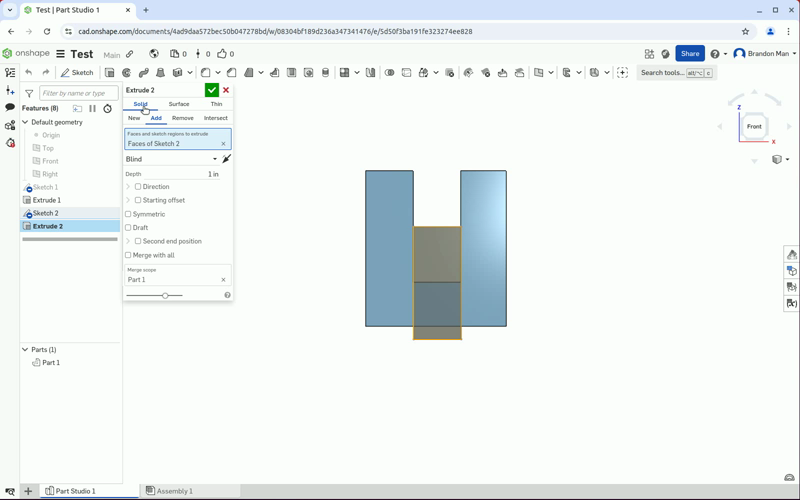
click(143, 106)
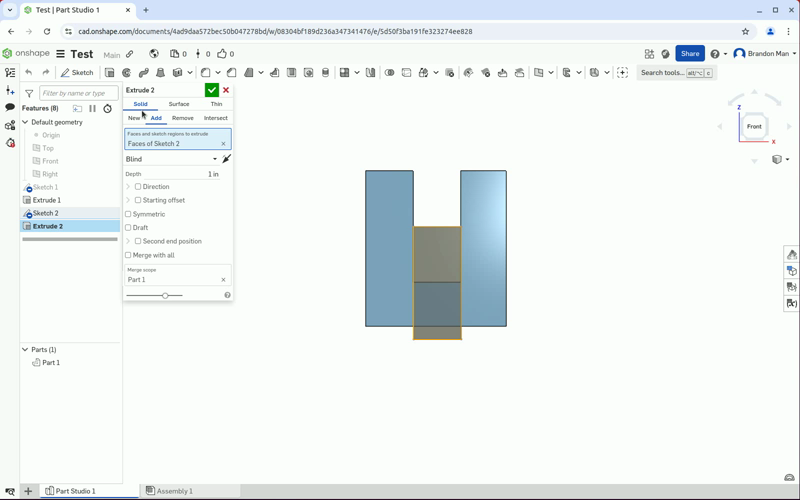
mouse_move(137, 120)
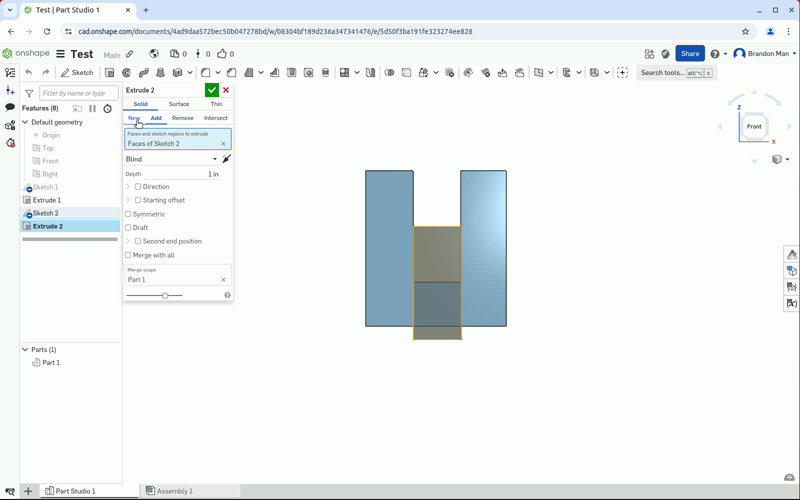
click(137, 120)
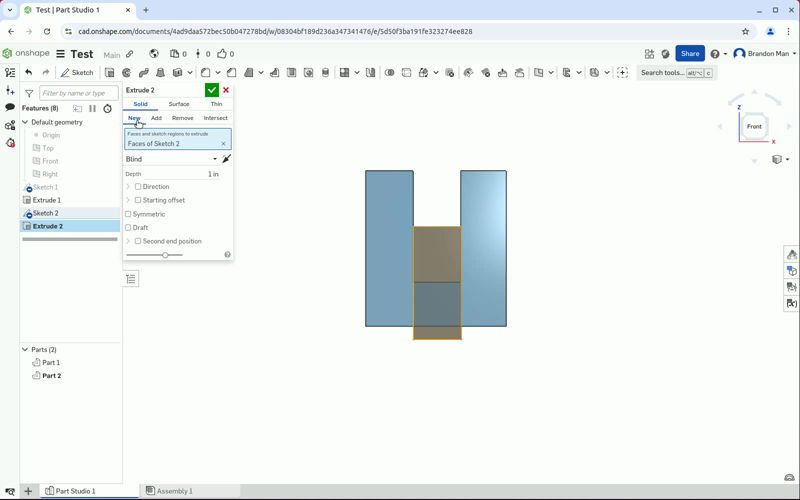
key(tab, 4)
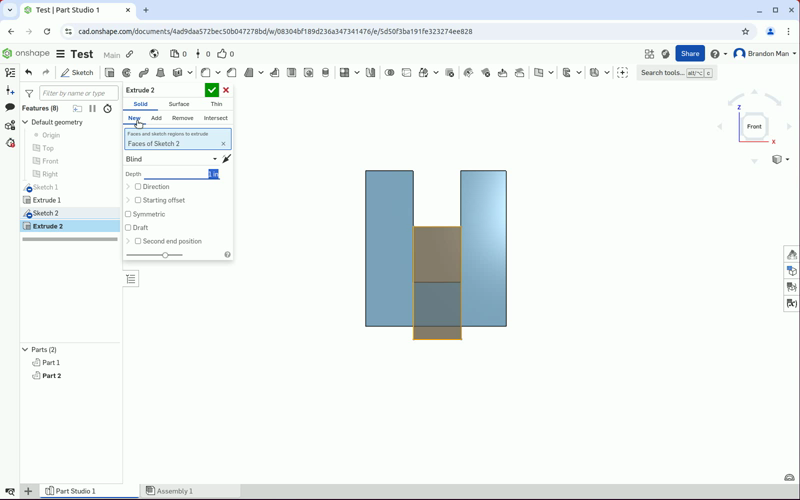
text(7.462)
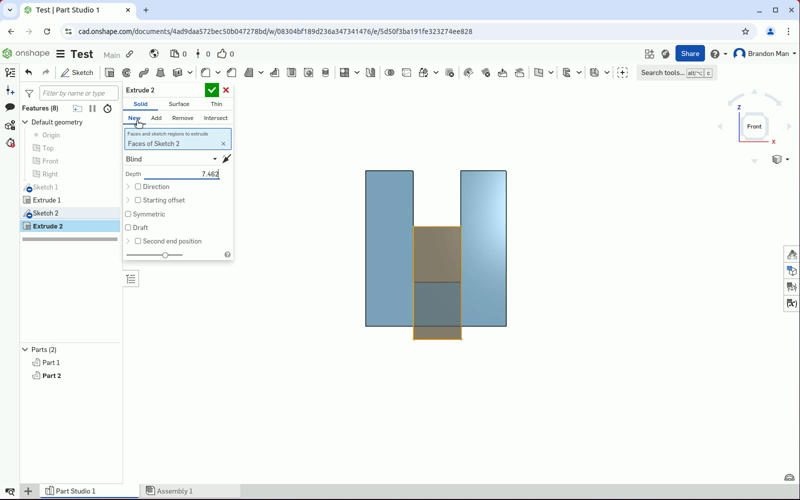
key(enter)
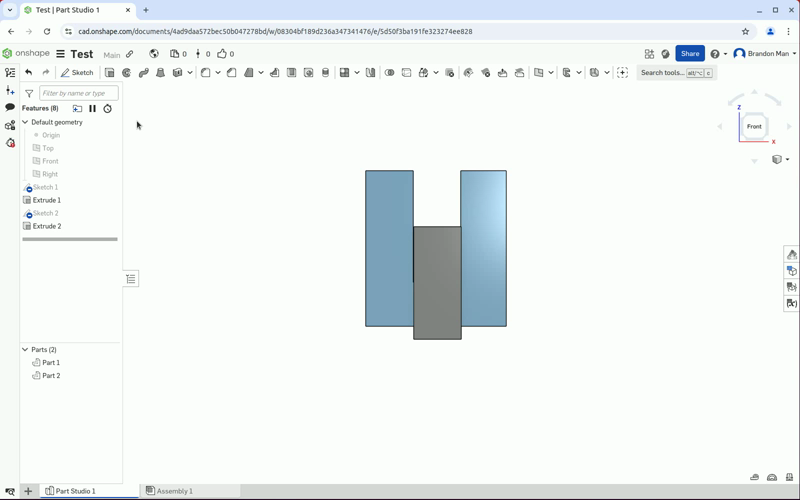
key(shift+h)
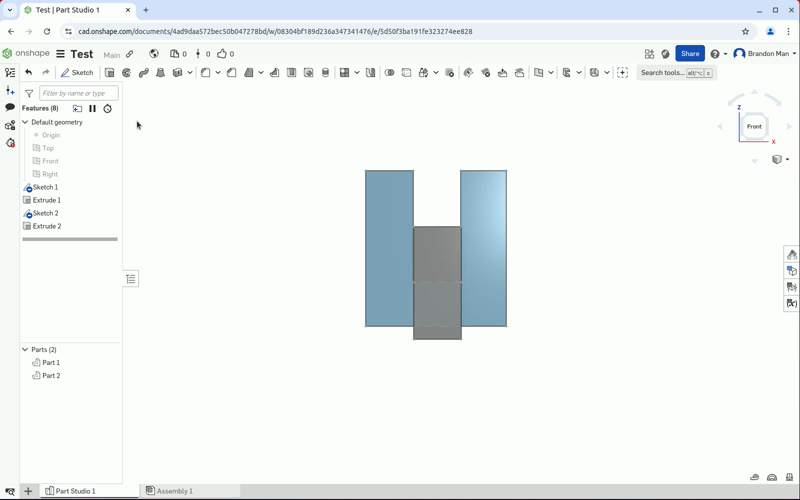
key(shift+h)
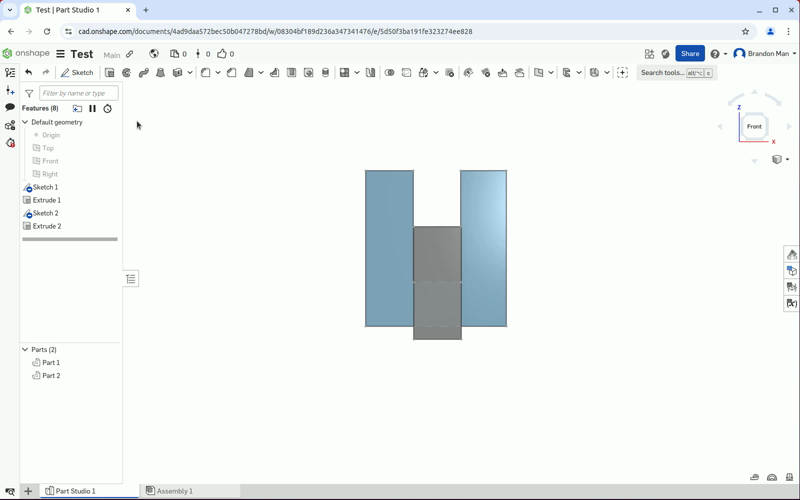
key(shift+7)
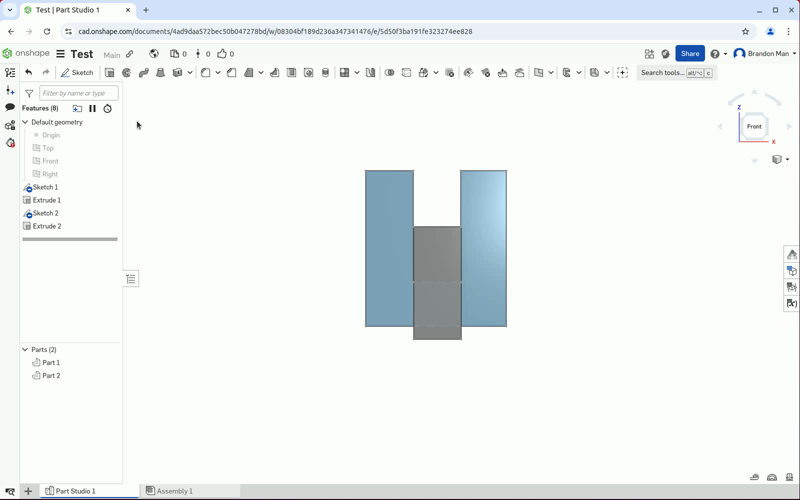
key(left, 2)
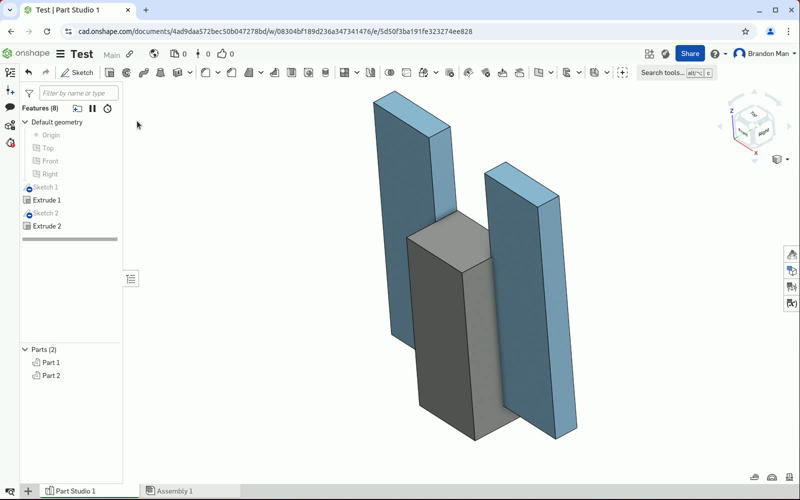
key(down, 2)
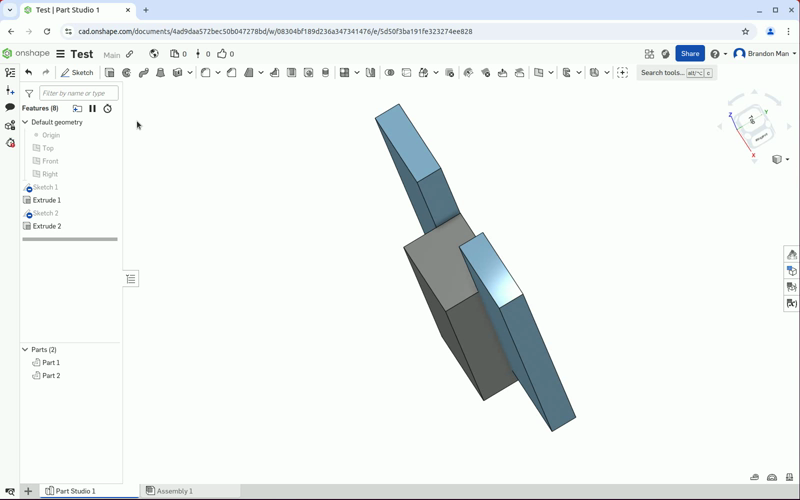
key(up, 2)
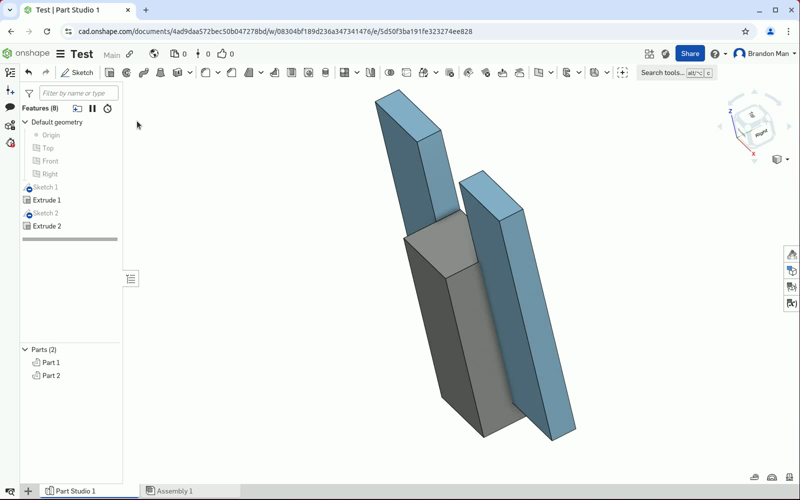
key(right, 2)
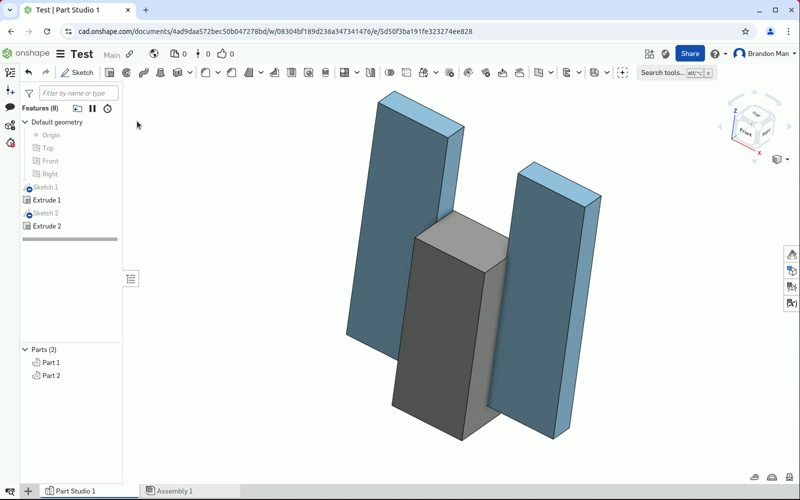
mouse_move(73, 189)
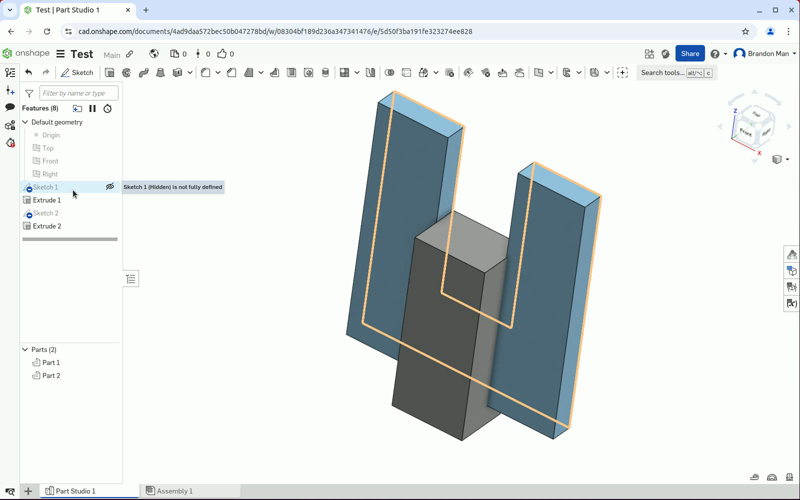
click(73, 189)